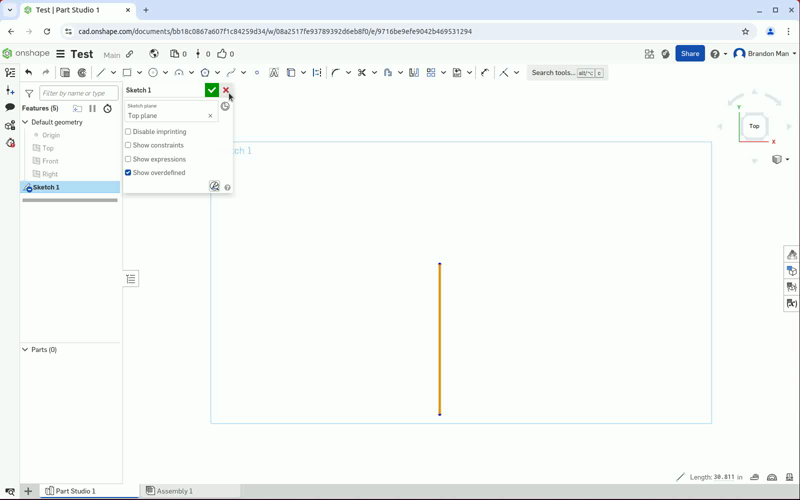
key(shift+h)
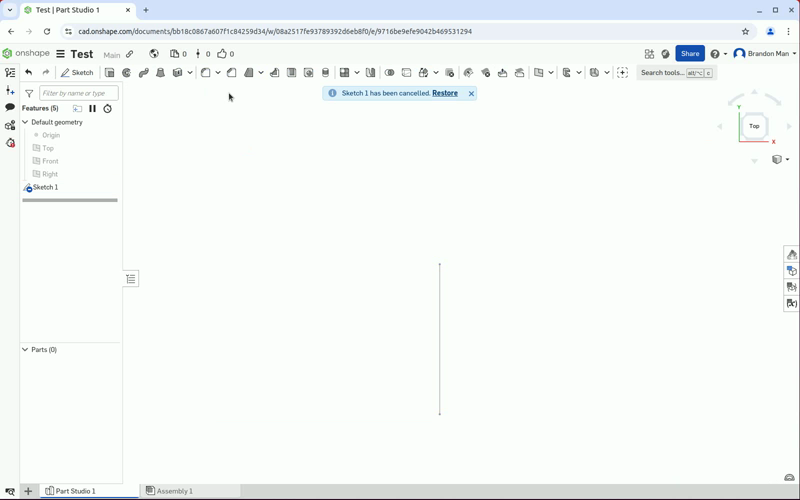
key(shift+s)
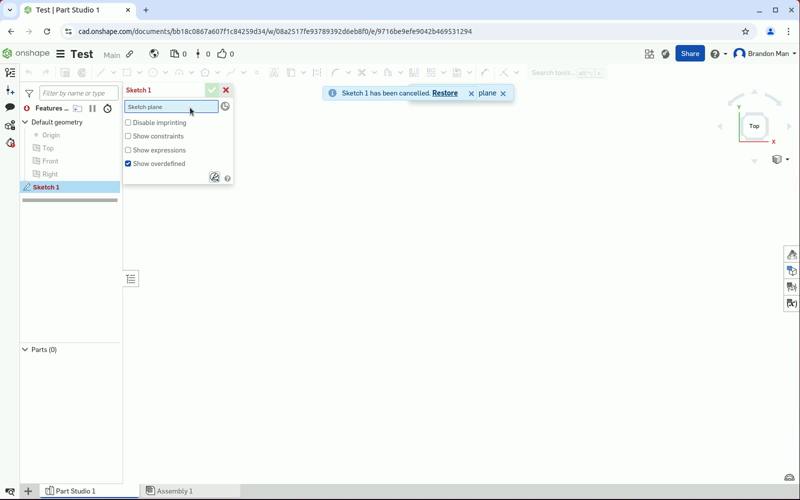
mouse_move(73, 150)
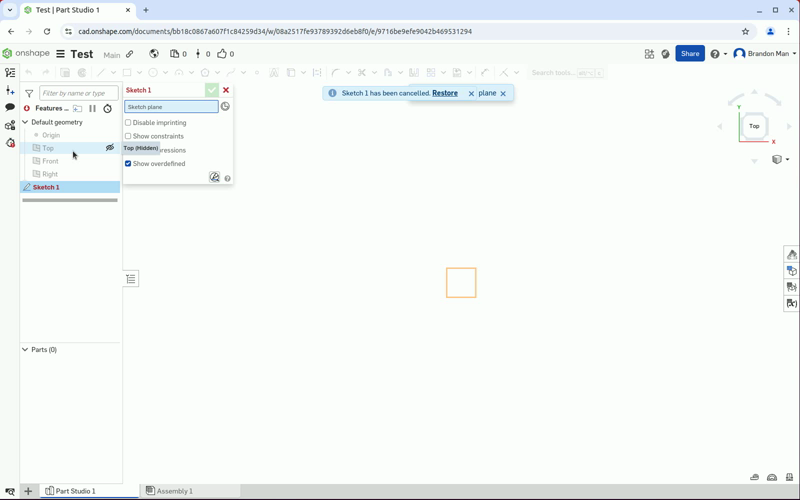
click(73, 150)
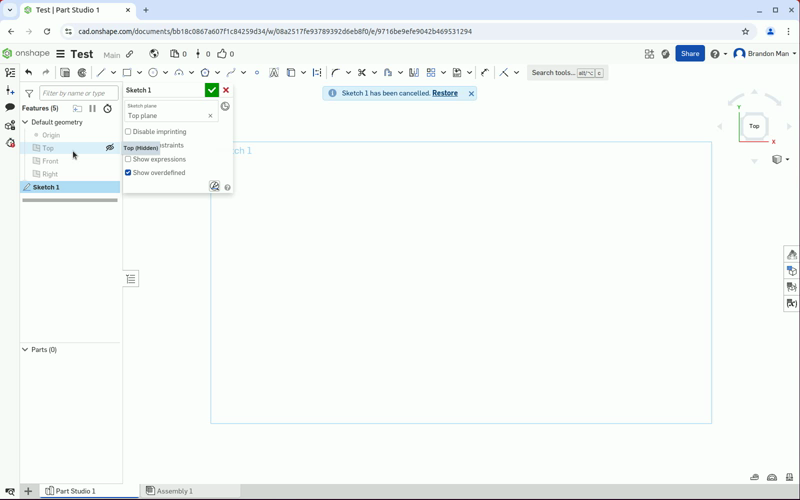
mouse_move(73, 352)
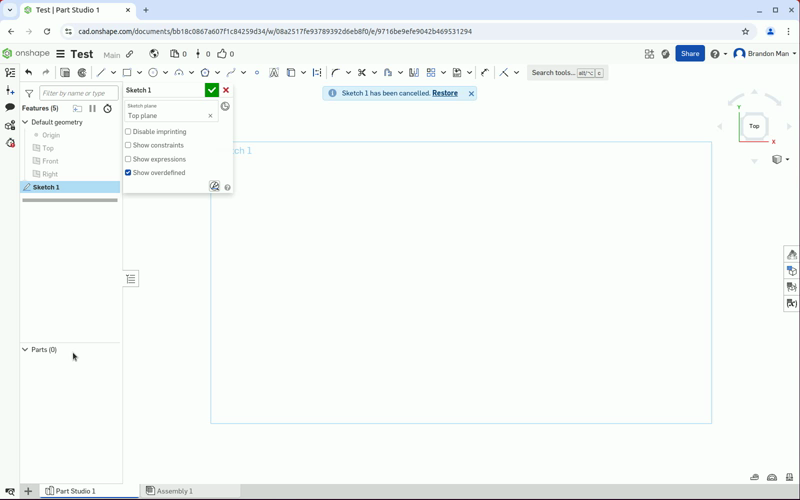
key(y)
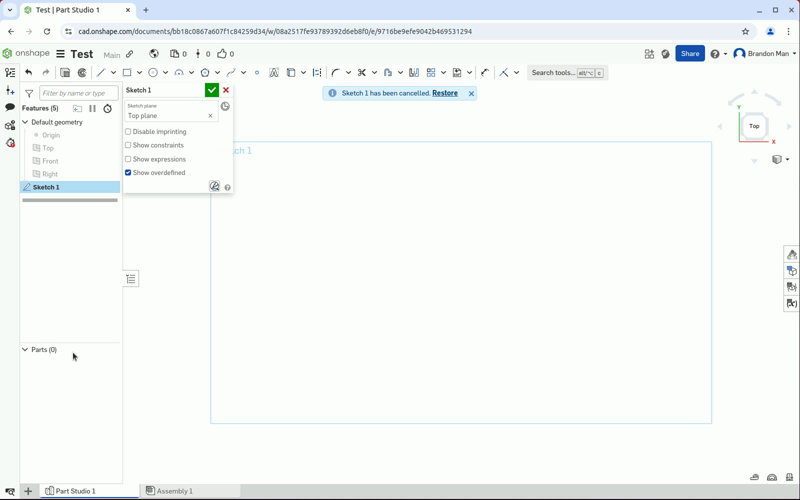
key(l)
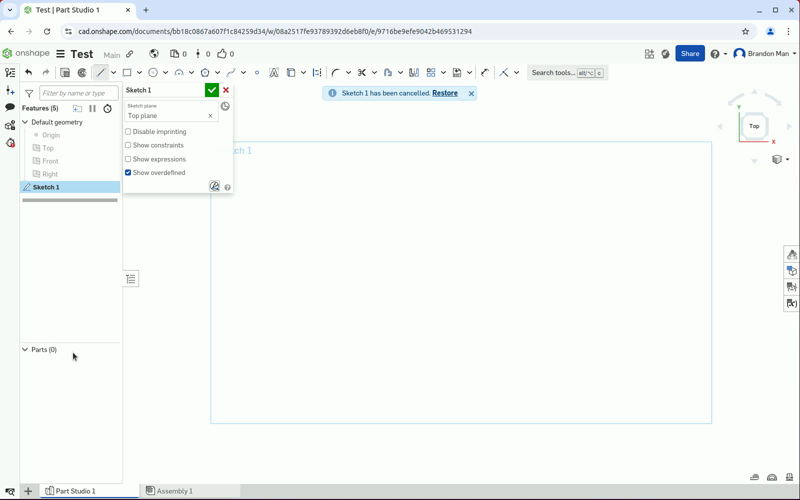
key_down(shift)
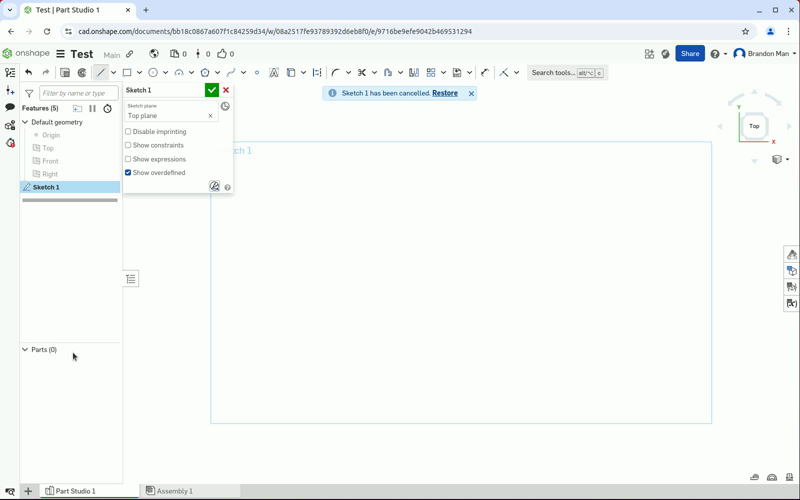
mouse_move(399, 308)
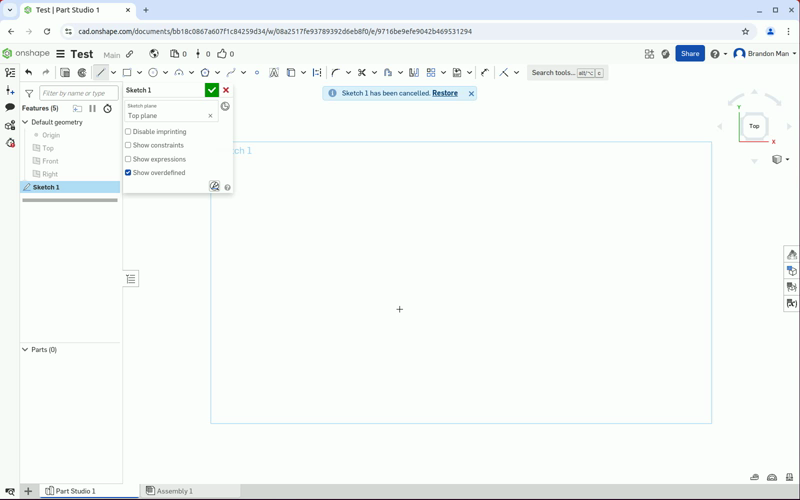
click(399, 308)
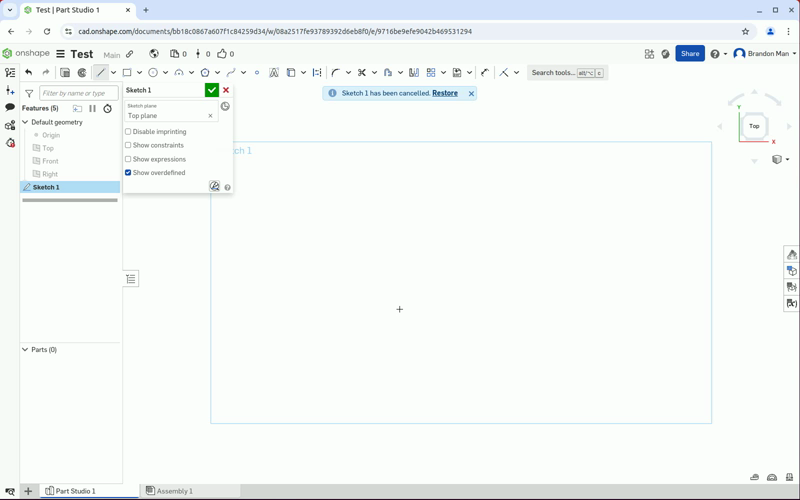
key_up(shift)
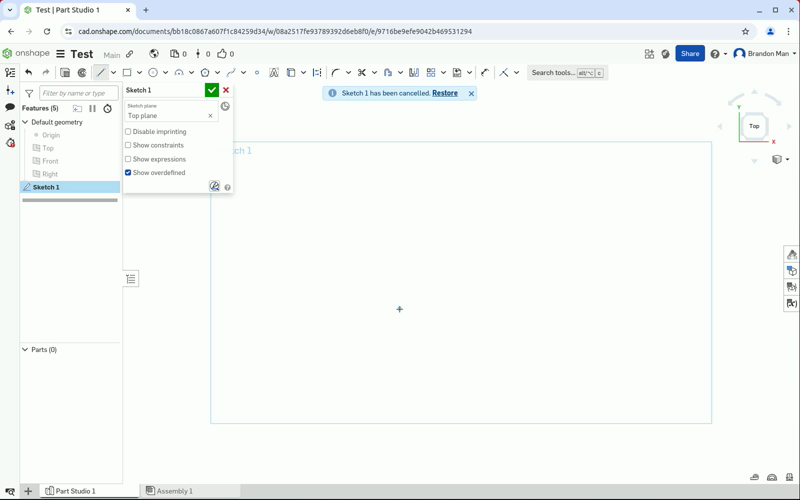
key_down(shift)
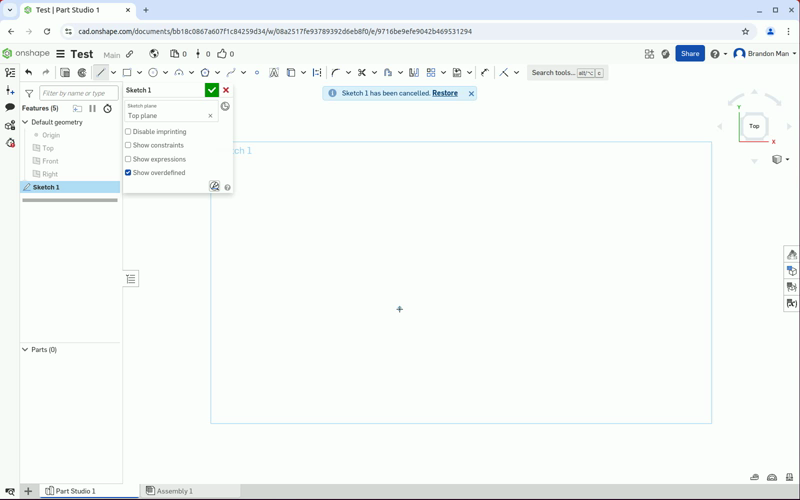
mouse_move(522, 313)
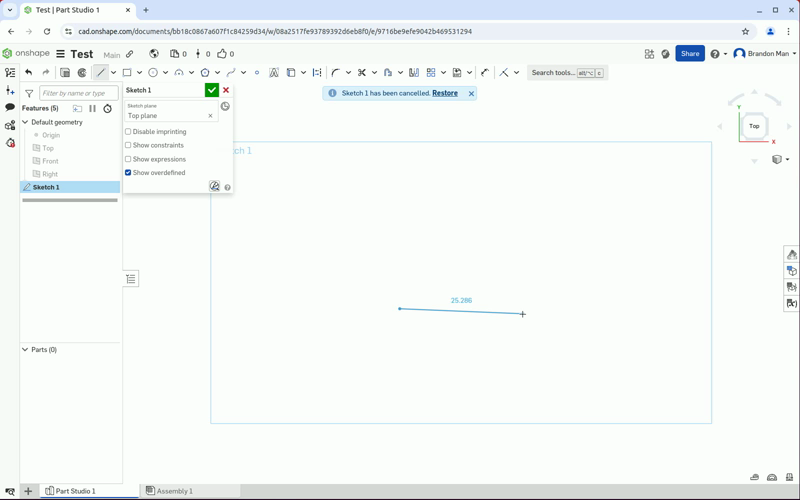
click(522, 313)
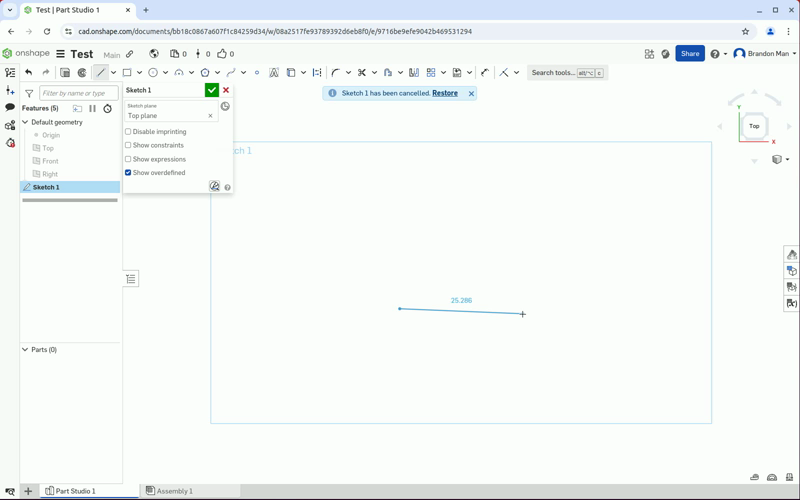
key_up(shift)
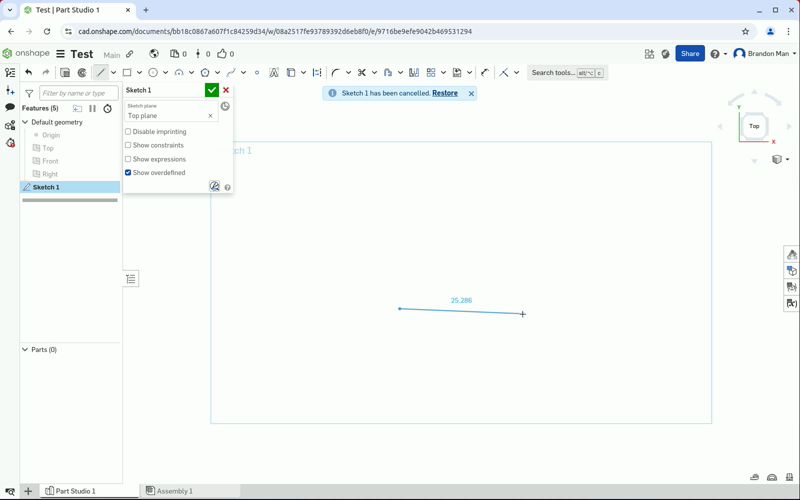
key_down(shift)
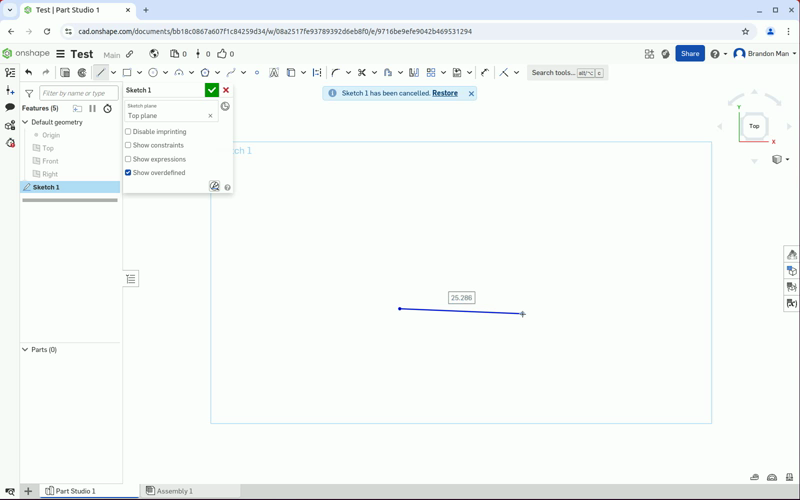
mouse_move(552, 313)
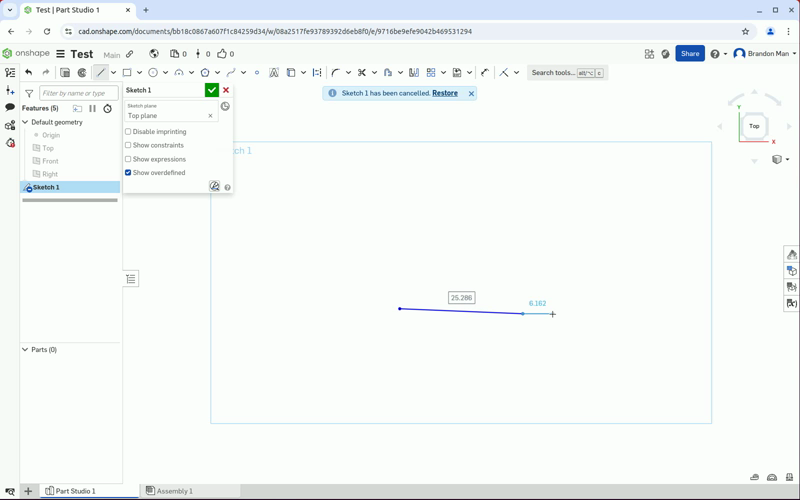
mouse_move(522, 282)
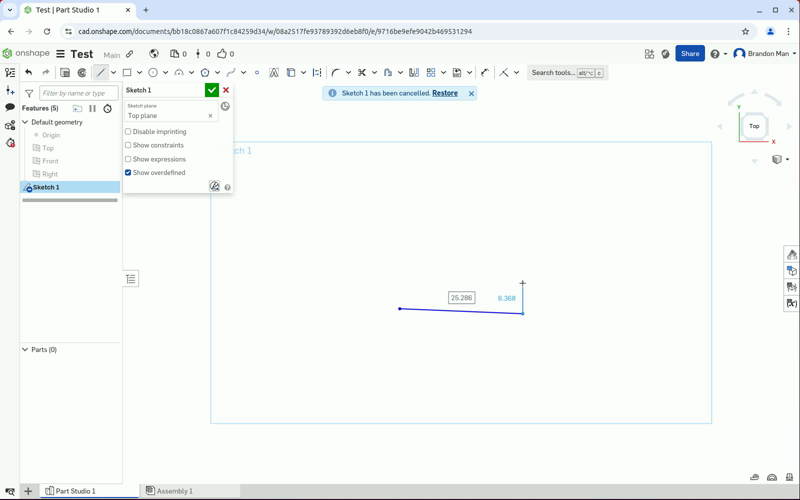
click(522, 282)
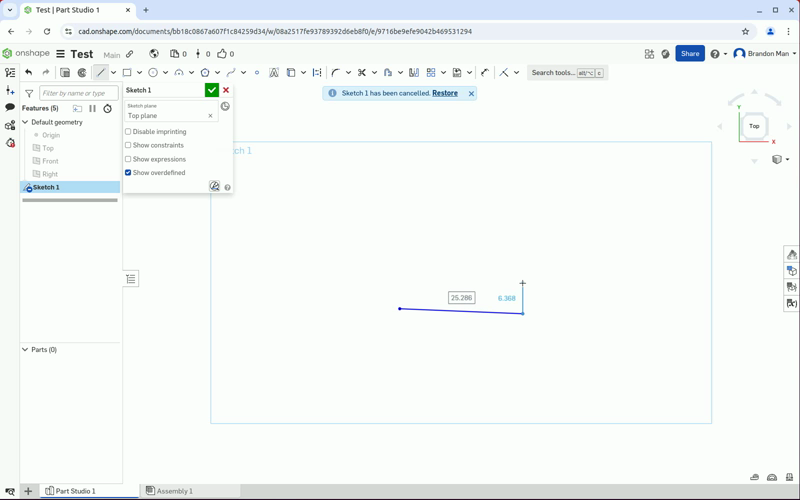
key_up(shift)
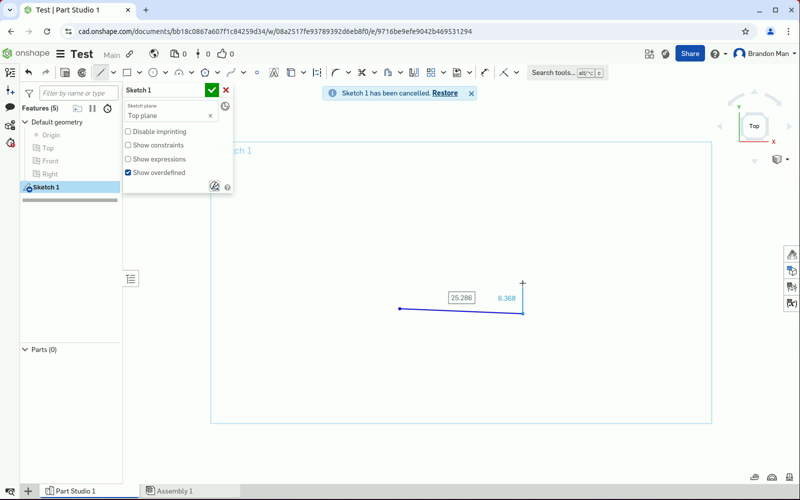
key_down(shift)
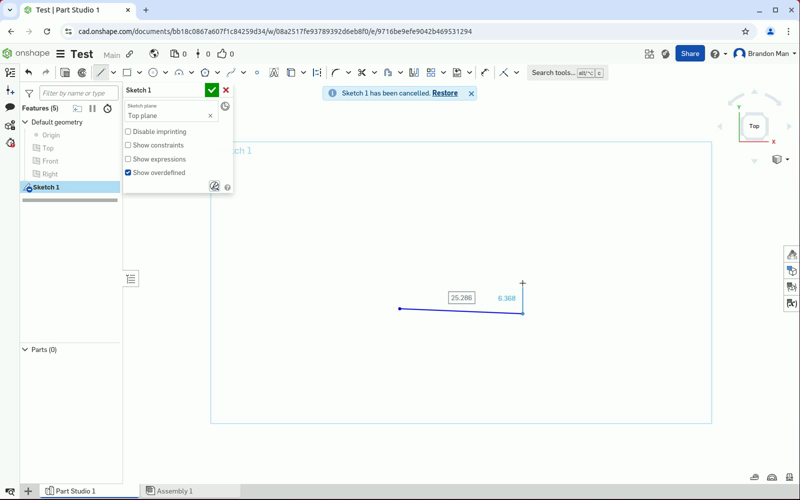
mouse_move(399, 282)
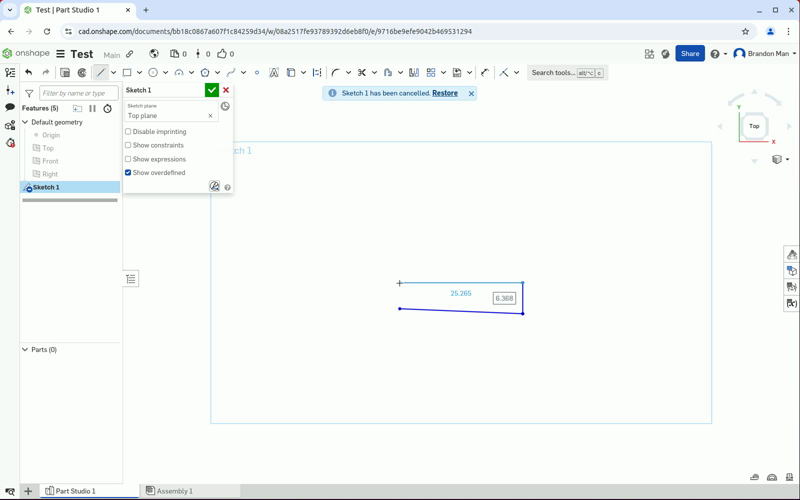
click(399, 282)
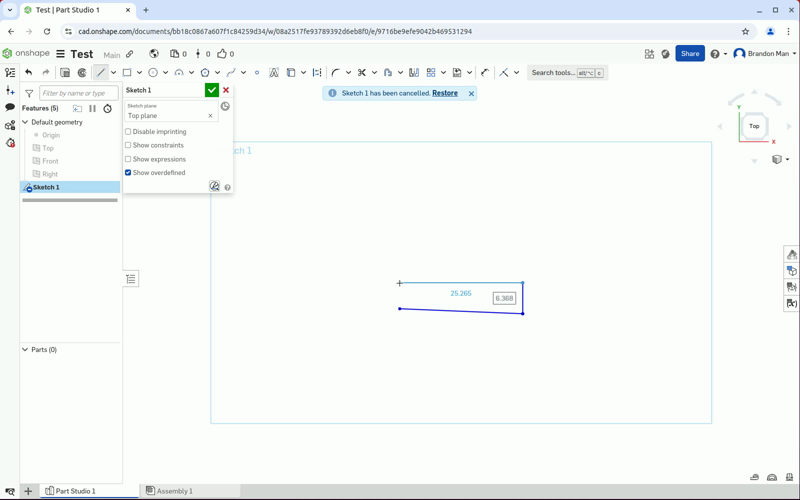
key_up(shift)
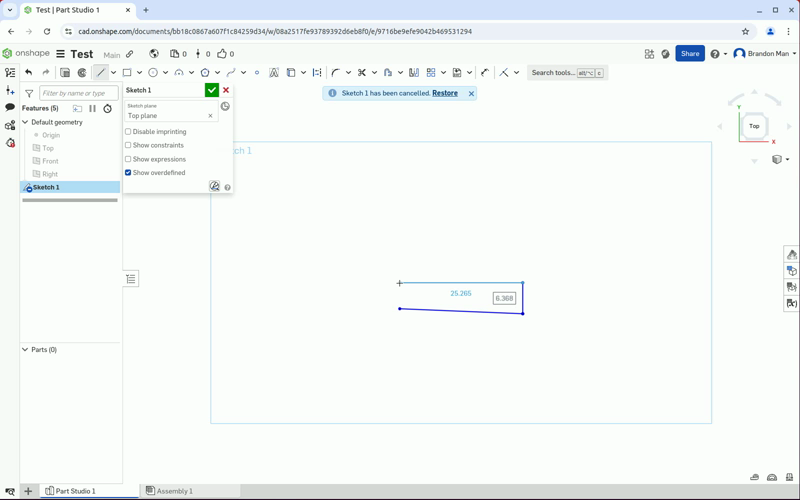
mouse_move(429, 282)
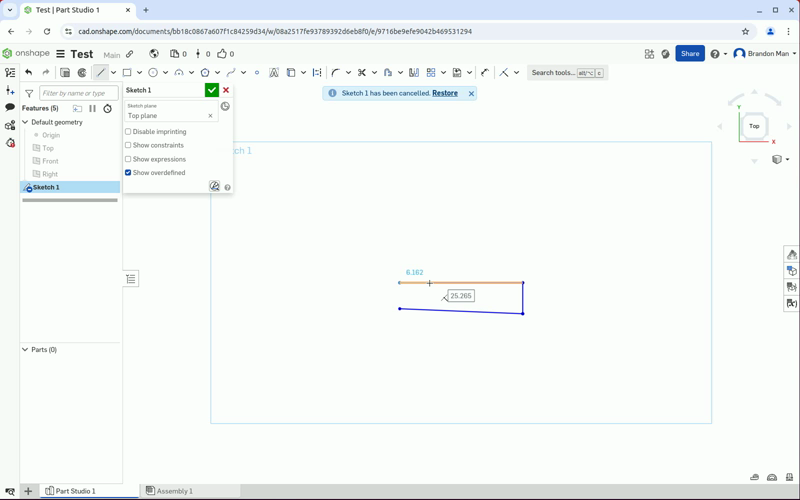
key_down(shift)
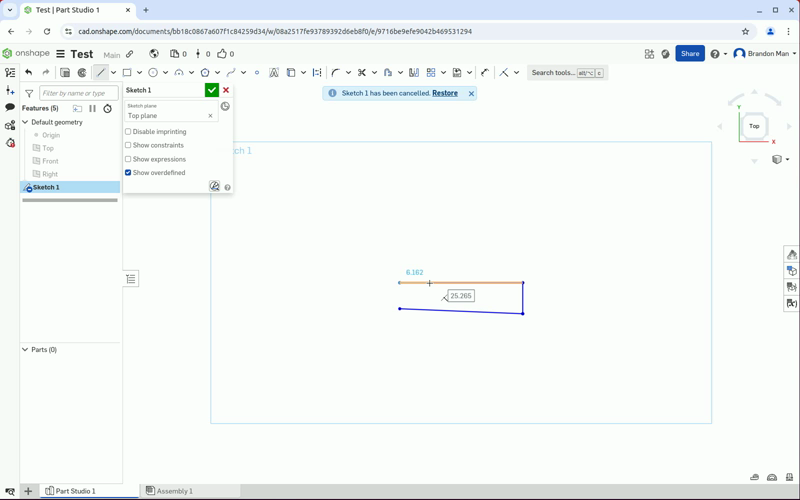
mouse_move(399, 308)
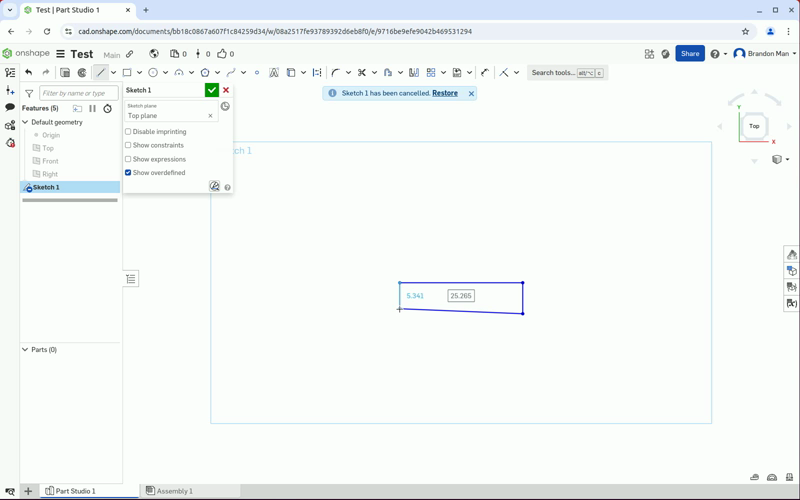
key_up(shift)
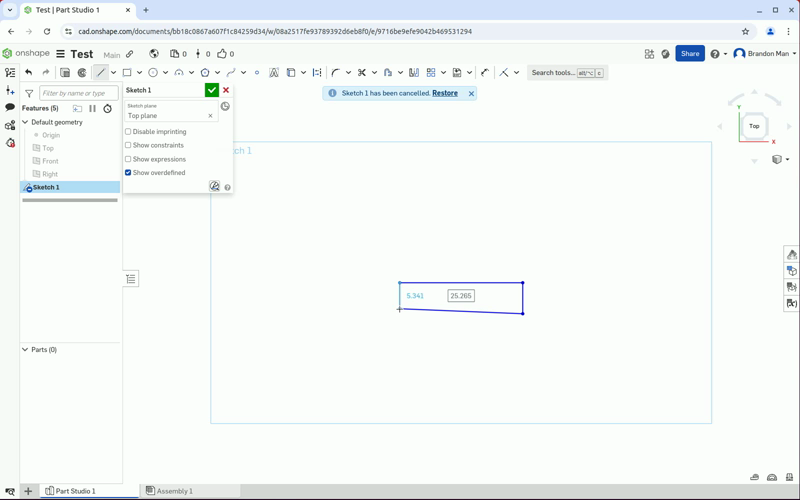
click(399, 308)
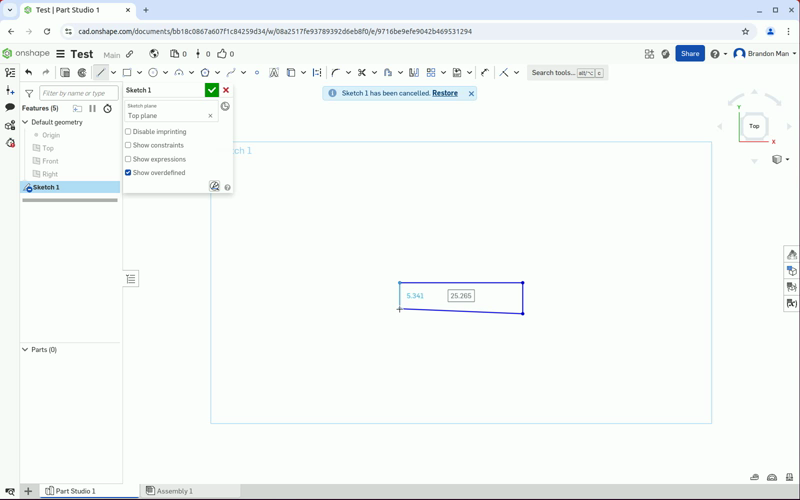
key(esc)
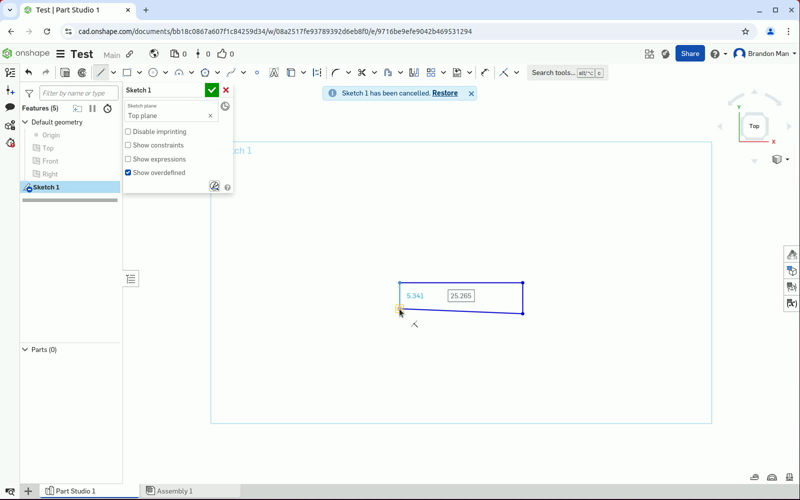
mouse_move(467, 299)
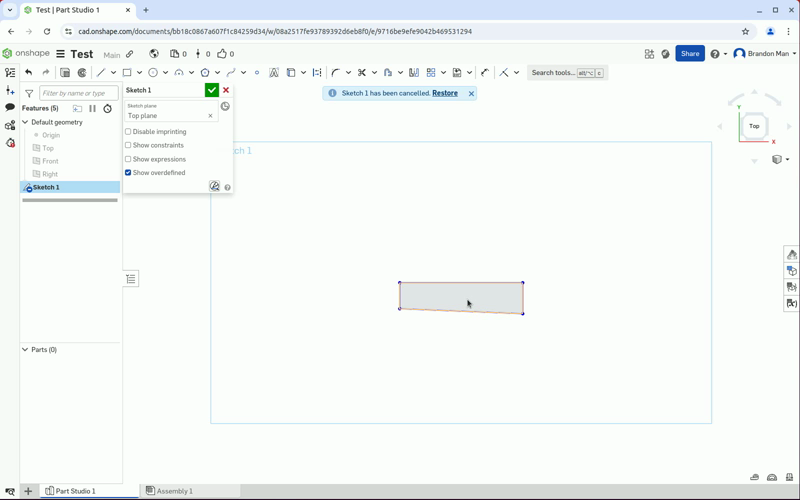
click(467, 299)
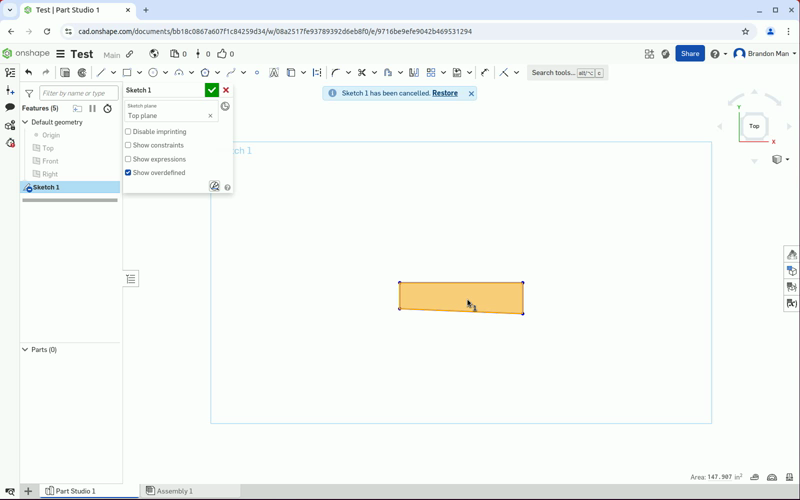
mouse_move(73, 352)
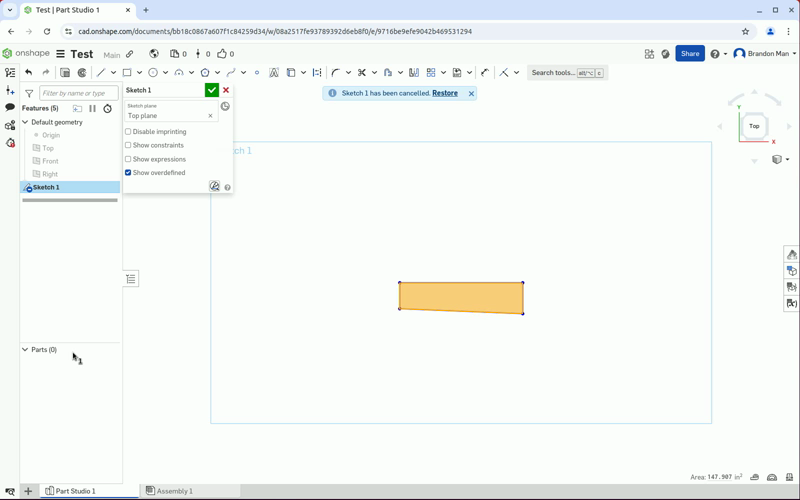
key(shift+y)
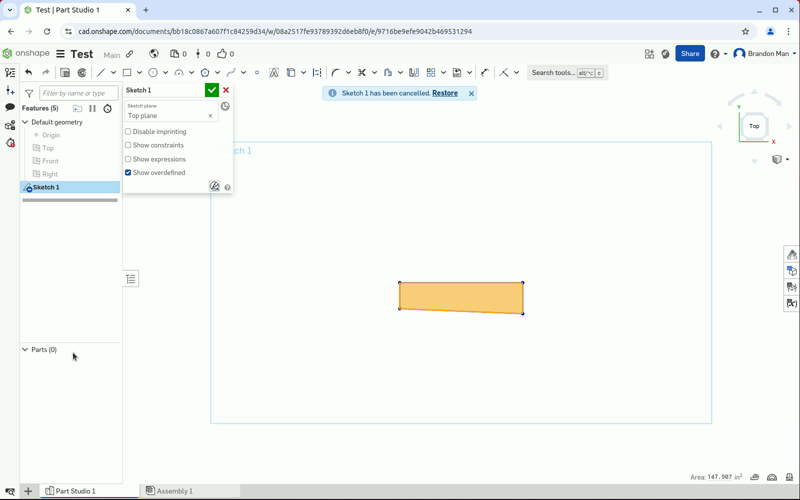
key(shift+e)
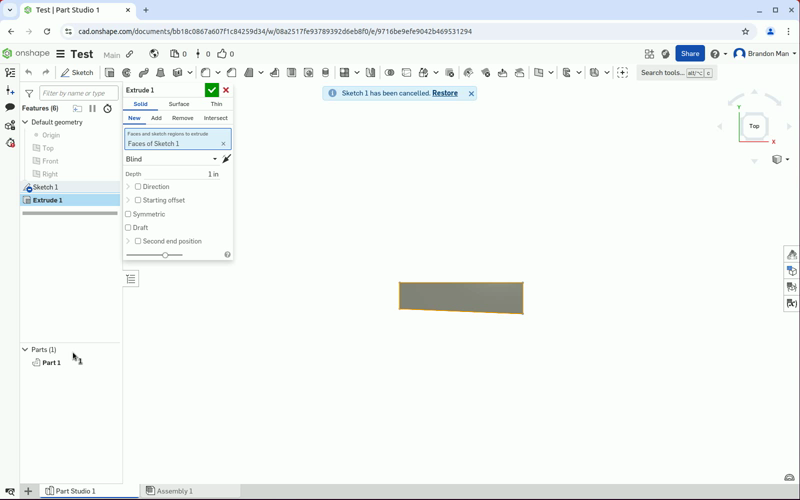
mouse_move(143, 106)
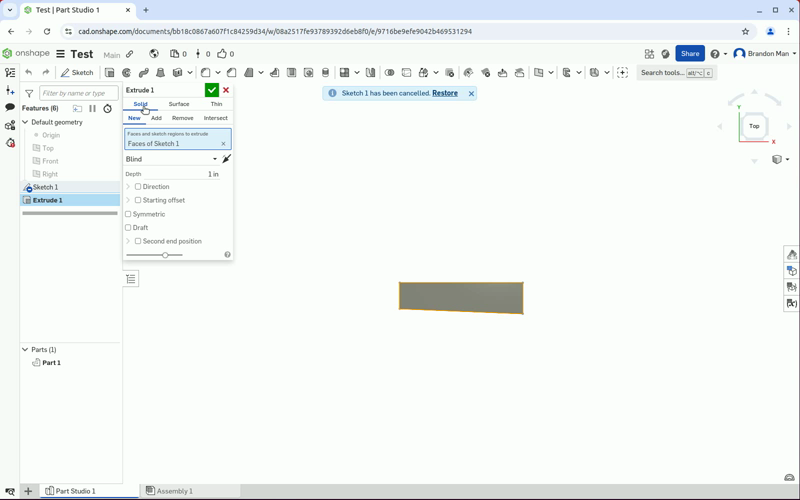
click(143, 106)
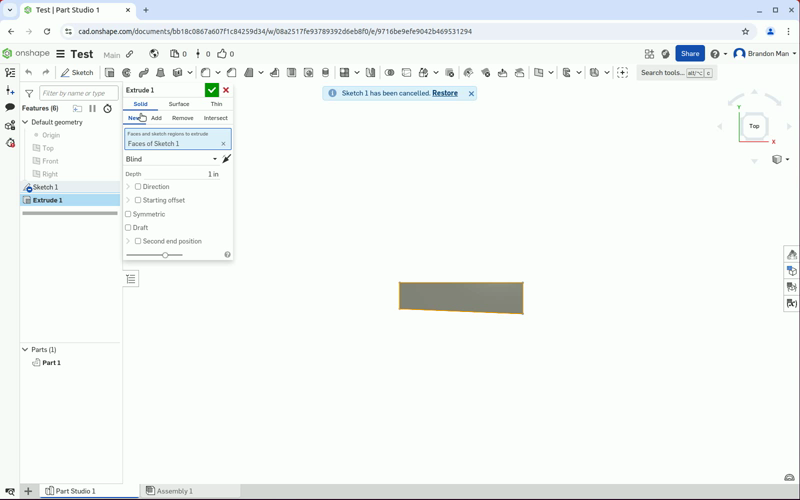
mouse_move(137, 120)
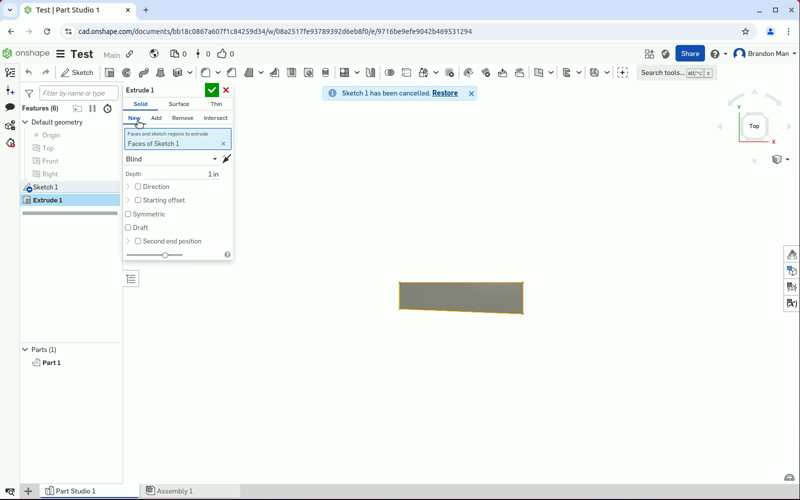
click(137, 120)
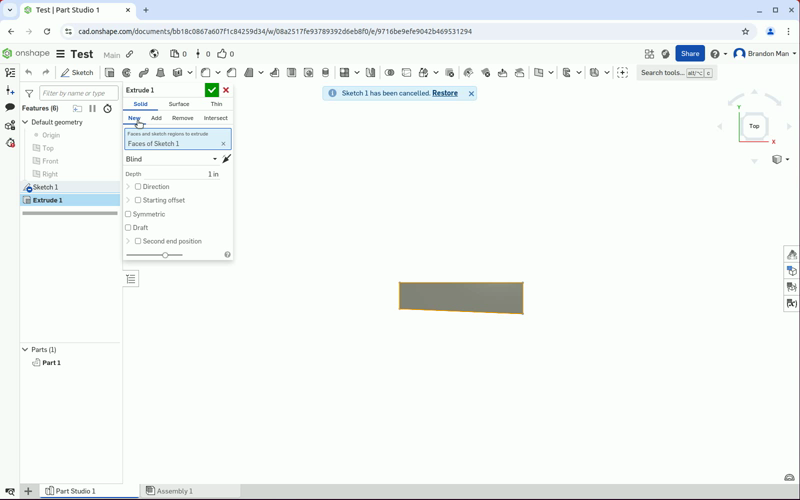
key(tab, 4)
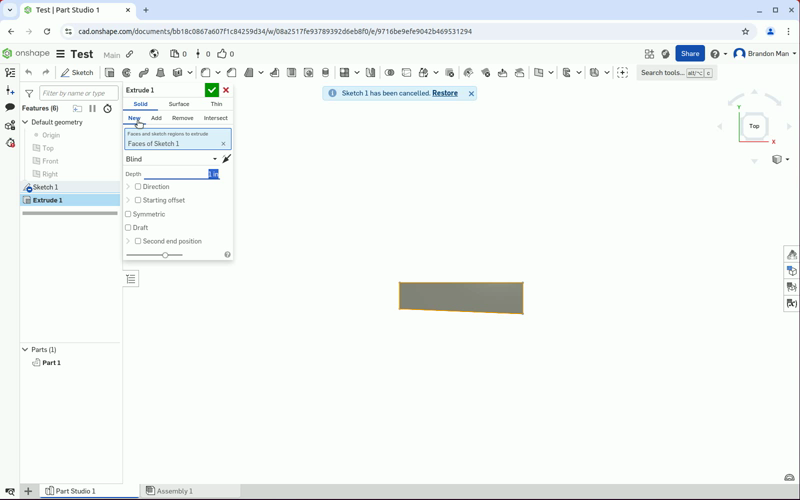
text(6.74)
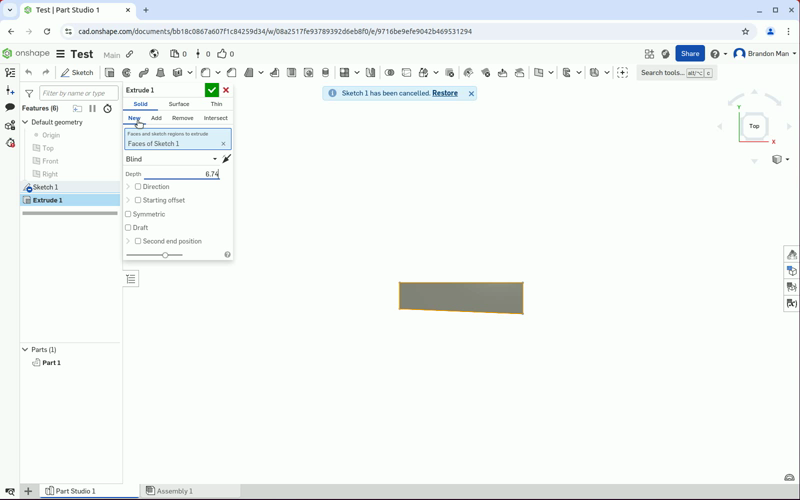
key(enter)
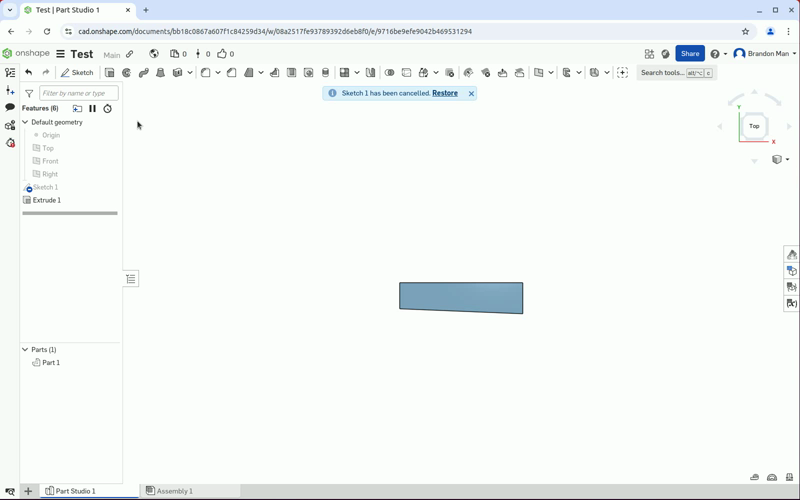
key(shift+h)
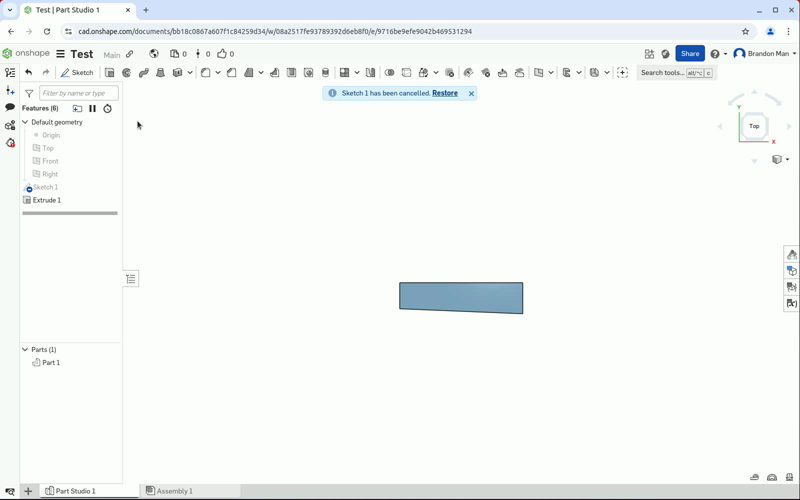
key(shift+h)
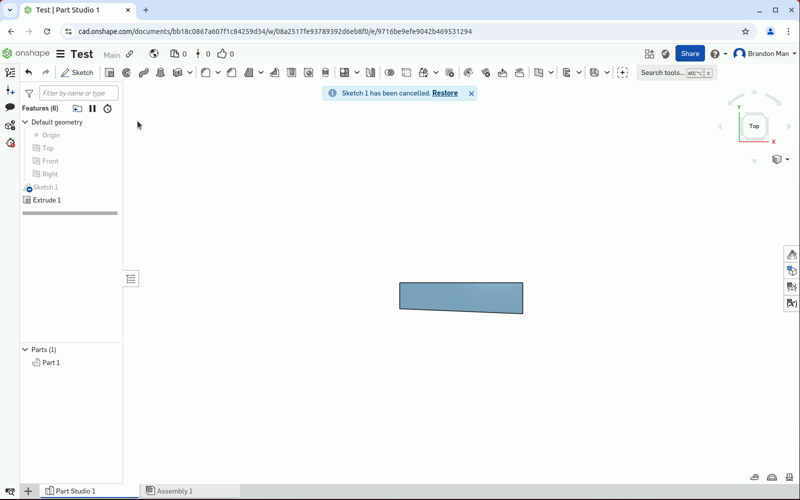
mouse_move(73, 189)
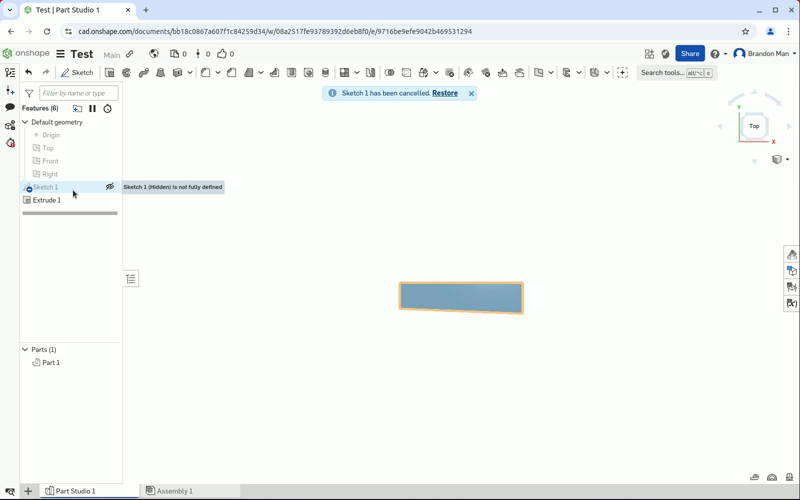
click(73, 189)
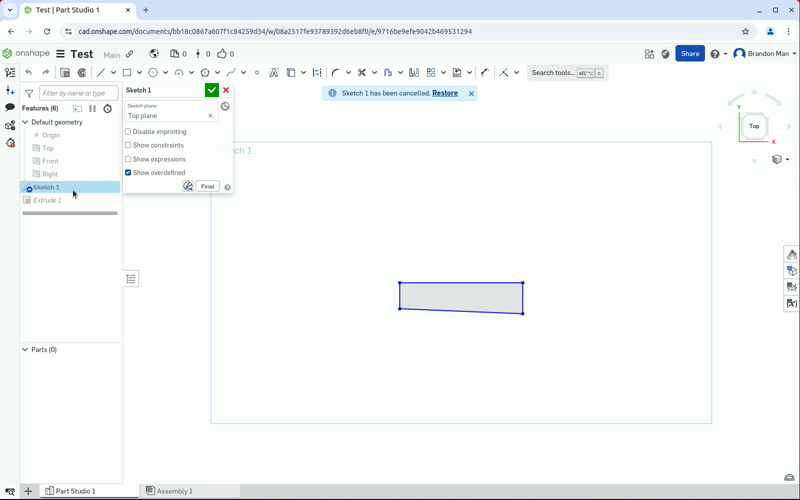
mouse_move(229, 92)
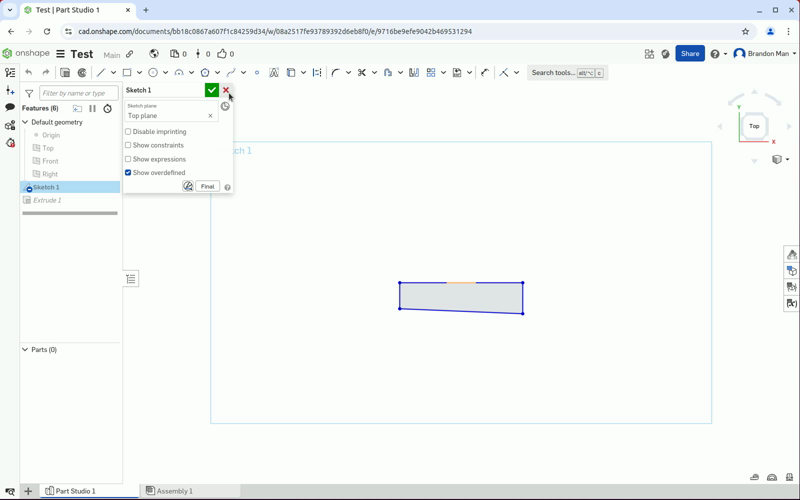
click(229, 92)
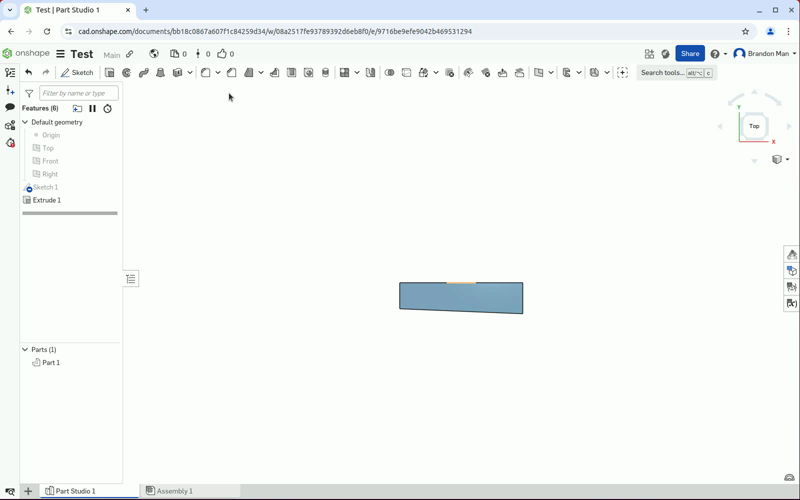
mouse_move(73, 352)
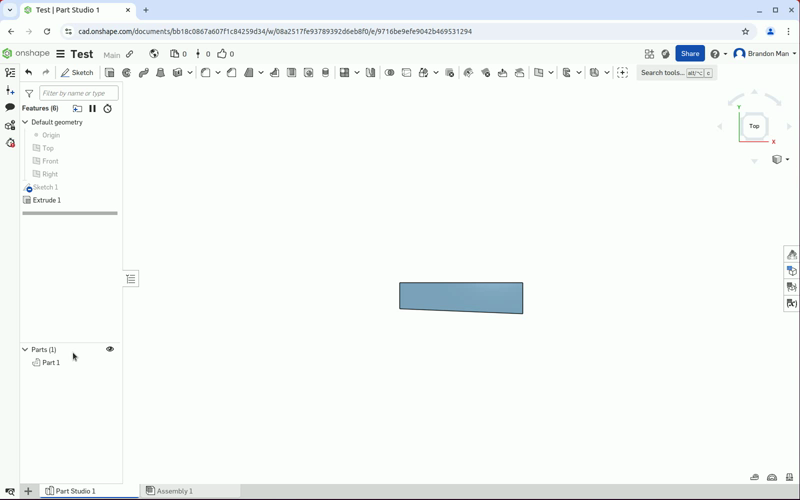
key(y)
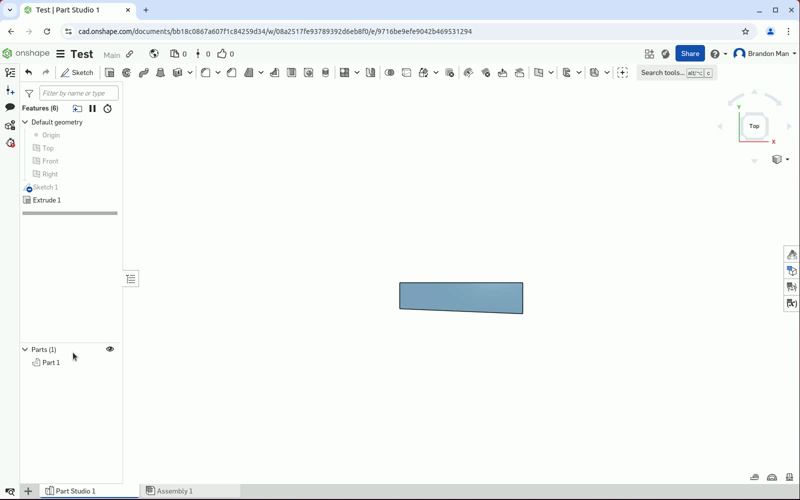
key(shift+p)
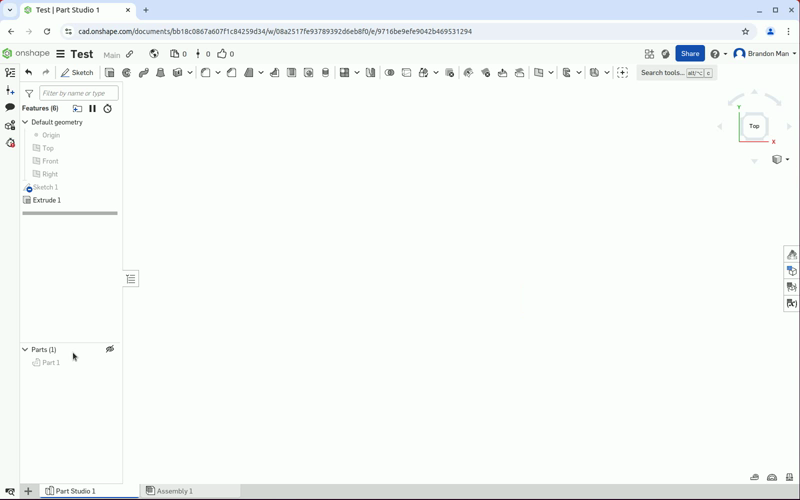
key(space)
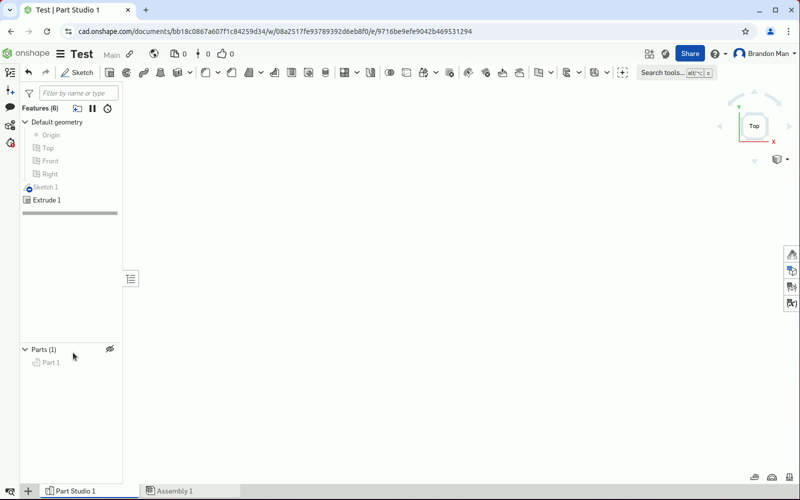
key_down(shift)
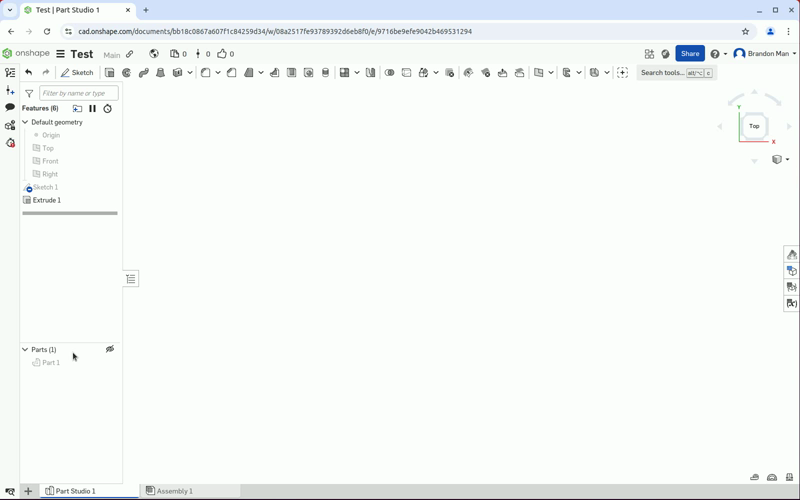
key(up)
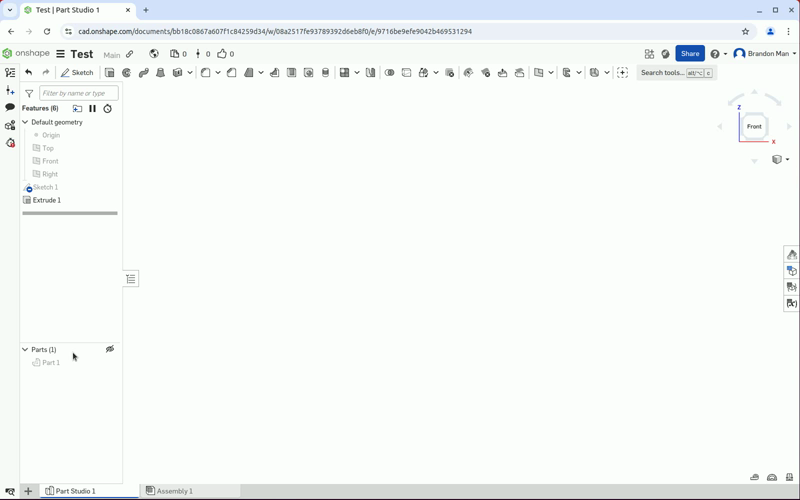
key_up(shift)
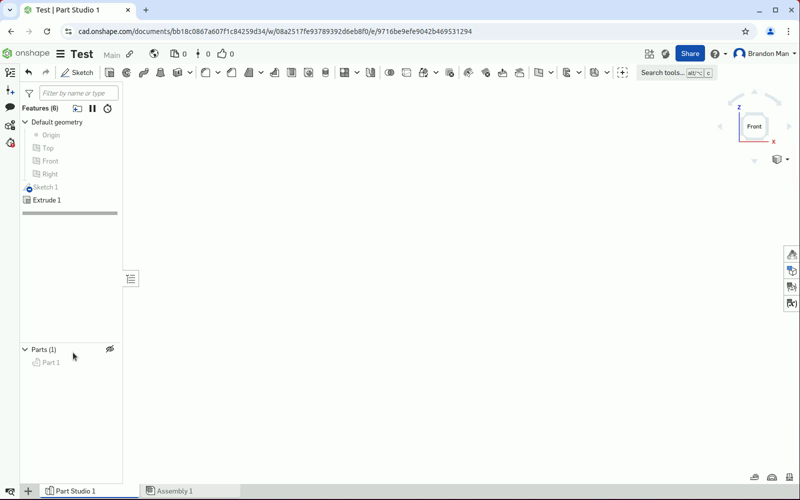
key(space)
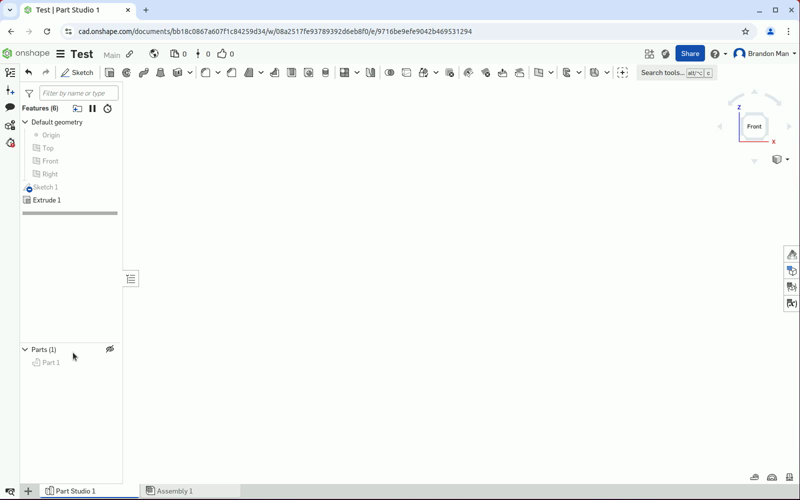
key_down(shift)
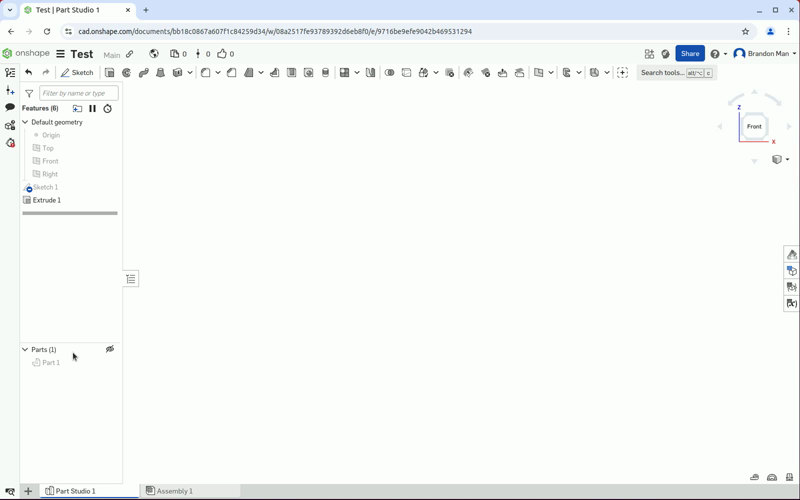
key(left)
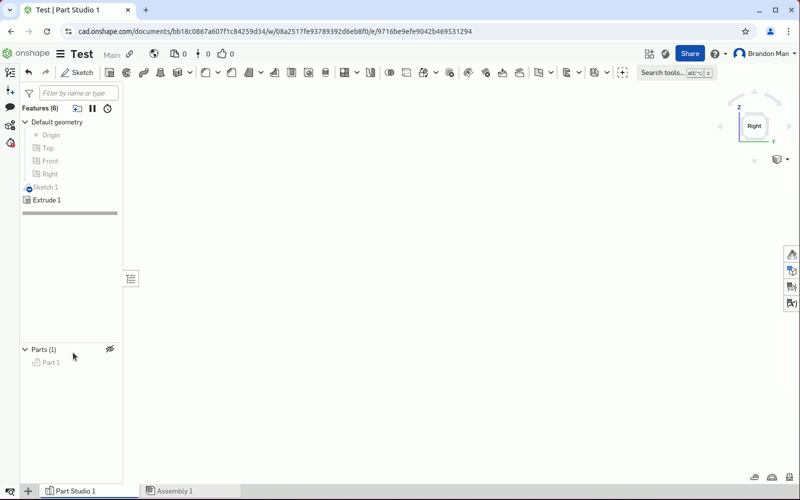
key_up(shift)
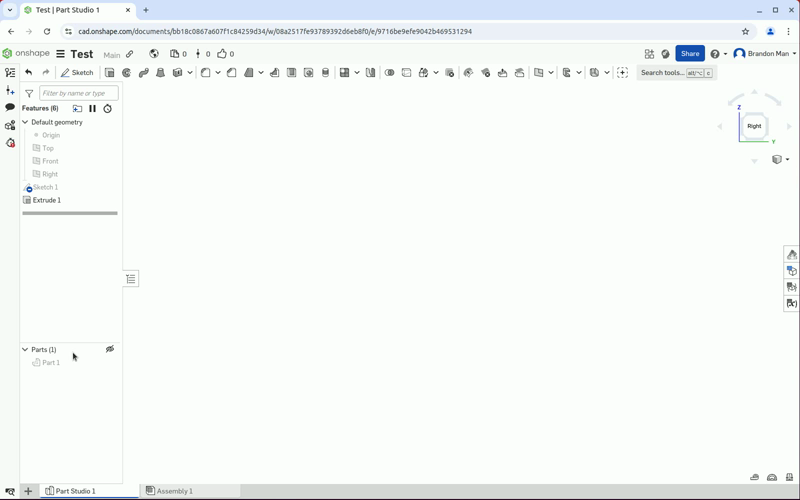
mouse_move(73, 352)
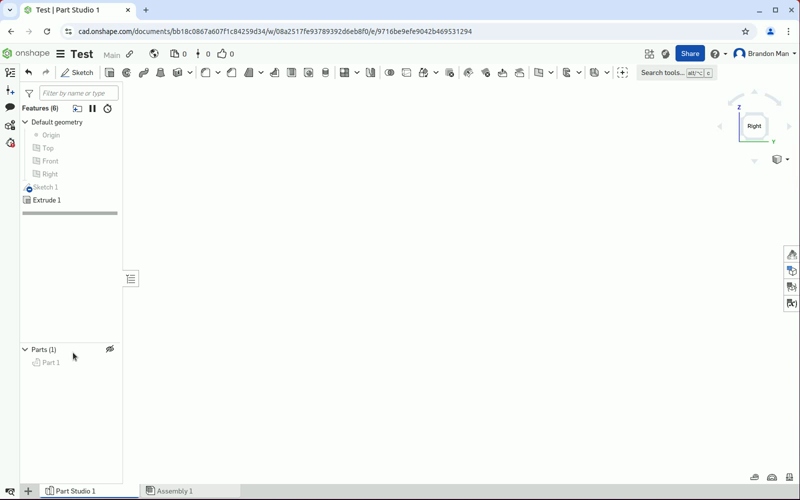
key(shift+y)
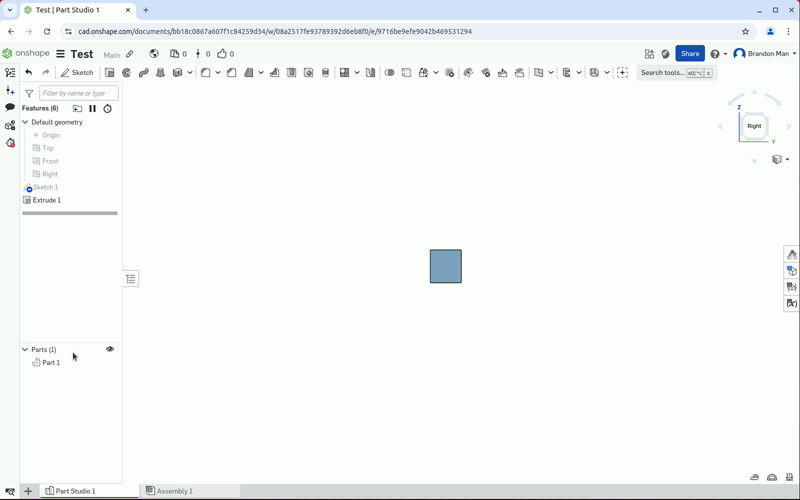
mouse_move(541, 75)
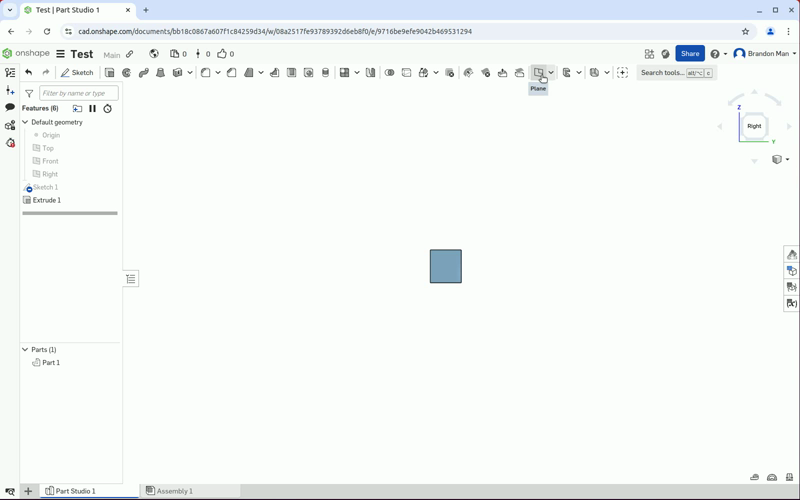
click(541, 75)
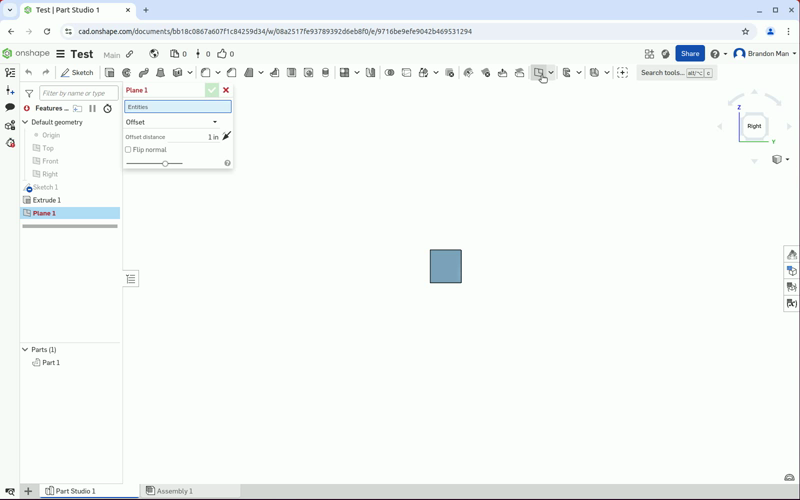
mouse_move(73, 176)
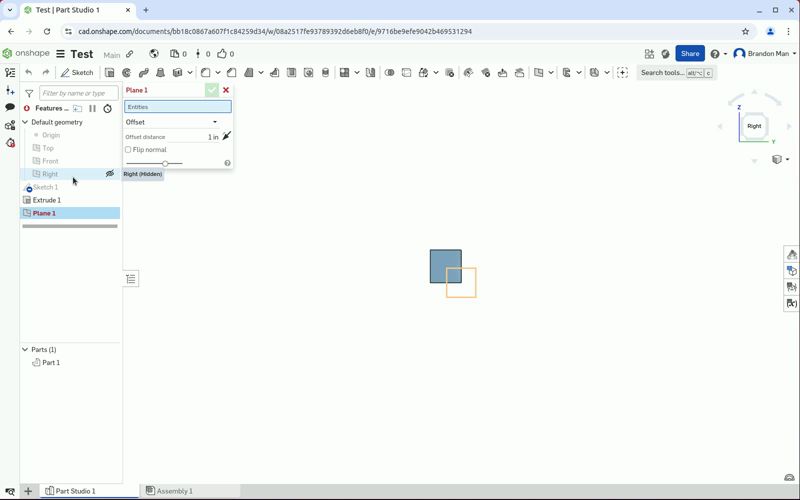
click(73, 176)
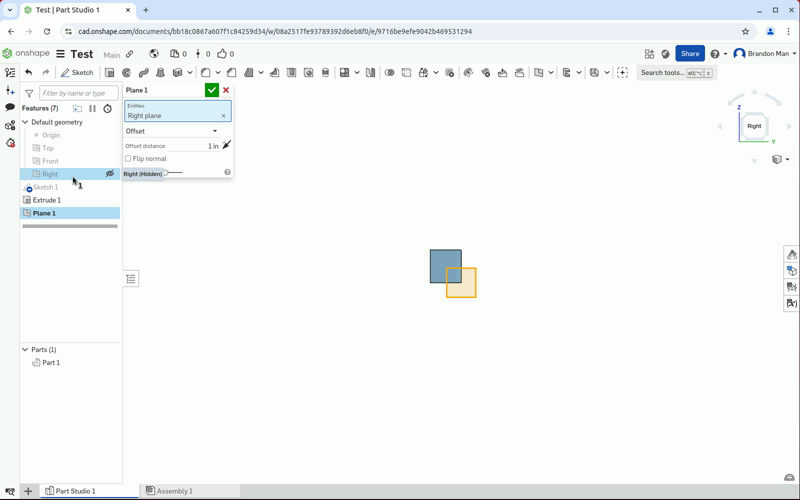
key(tab, 2)
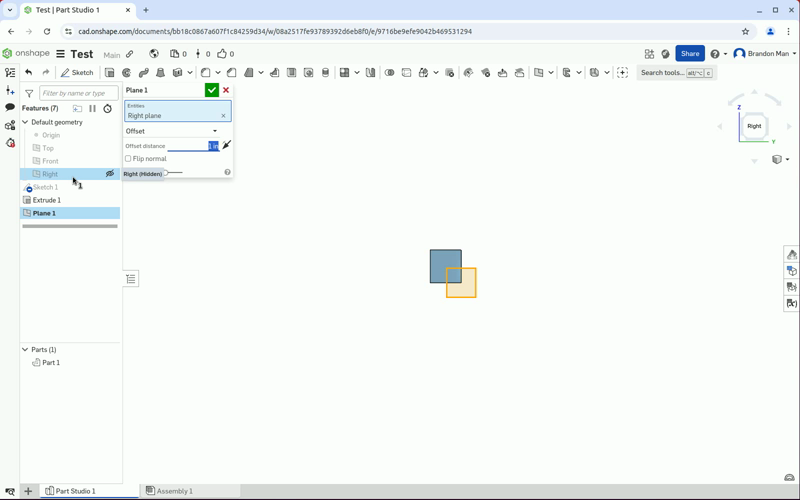
text(13.002)
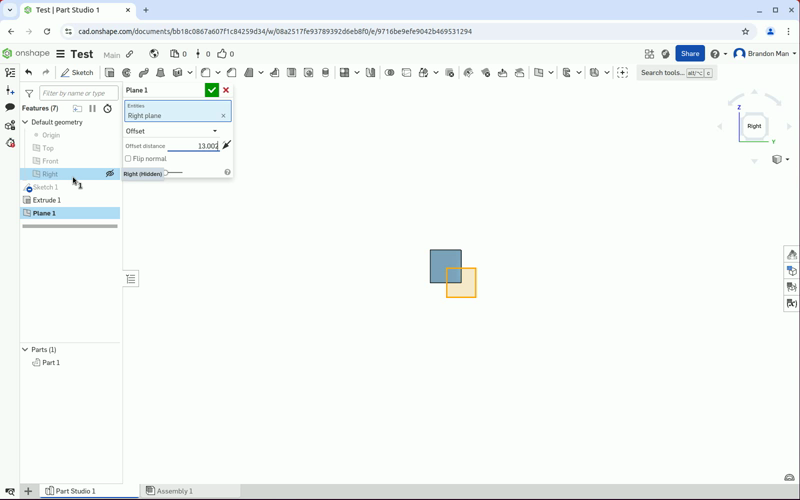
key(enter, 2)
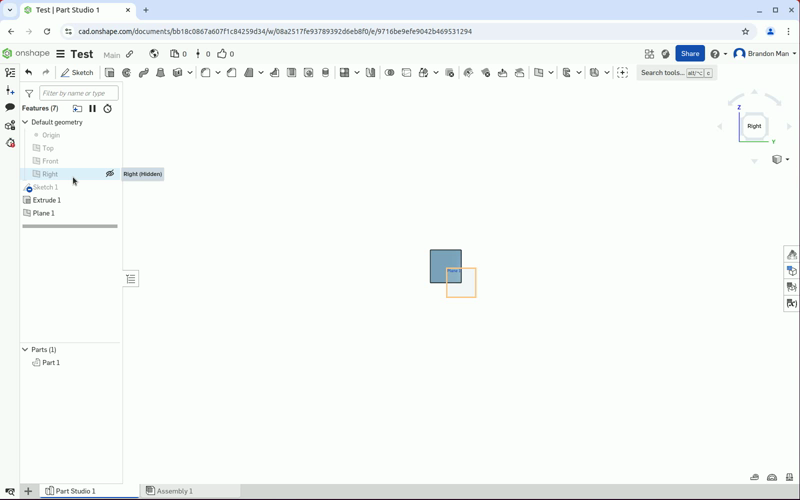
key(shift+s)
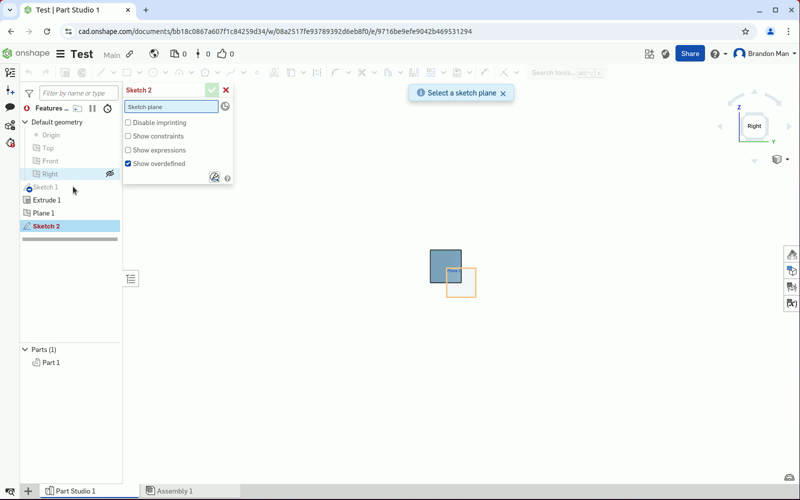
mouse_move(73, 215)
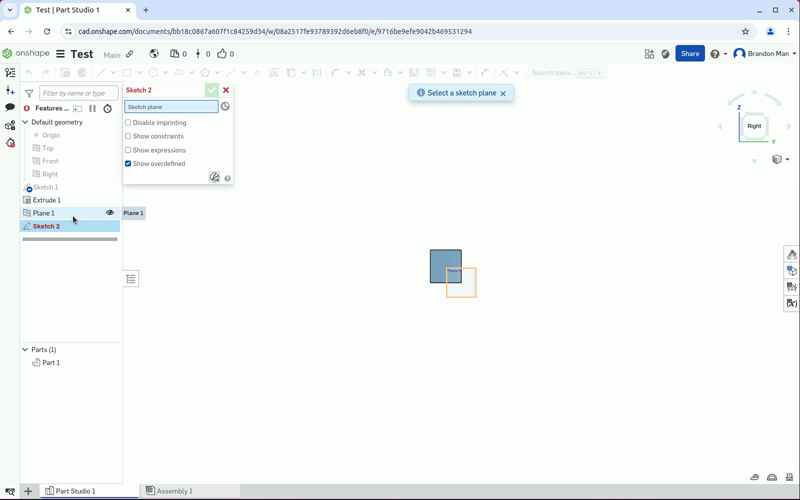
click(73, 215)
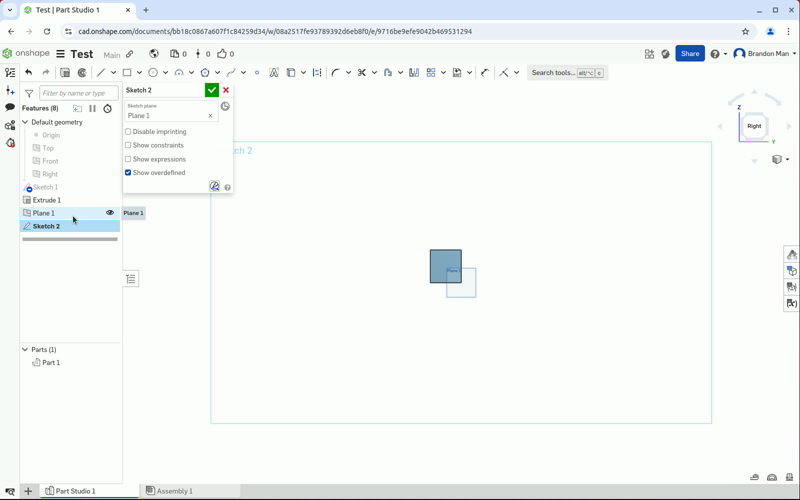
mouse_move(73, 352)
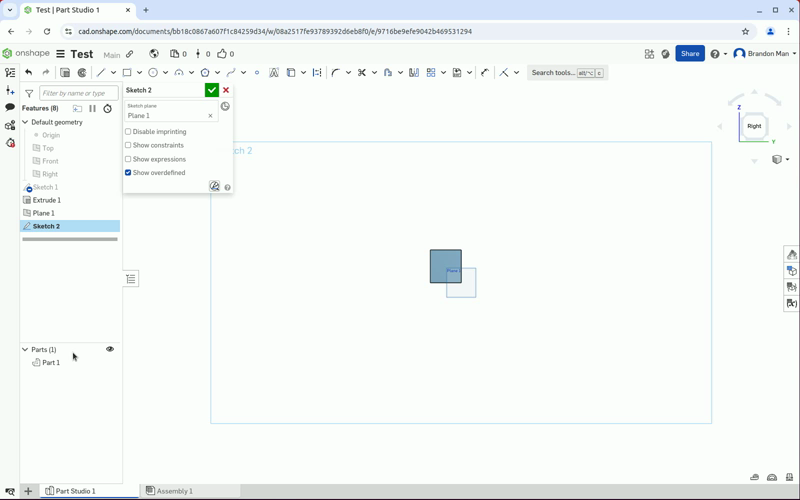
key(y)
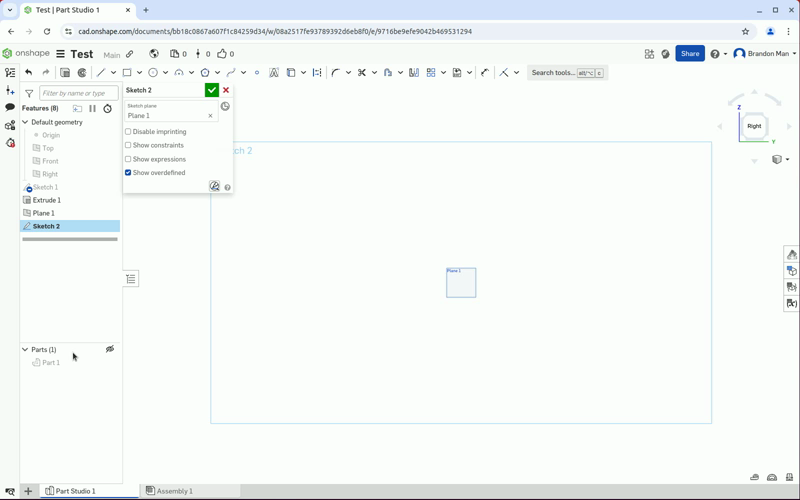
key(c)
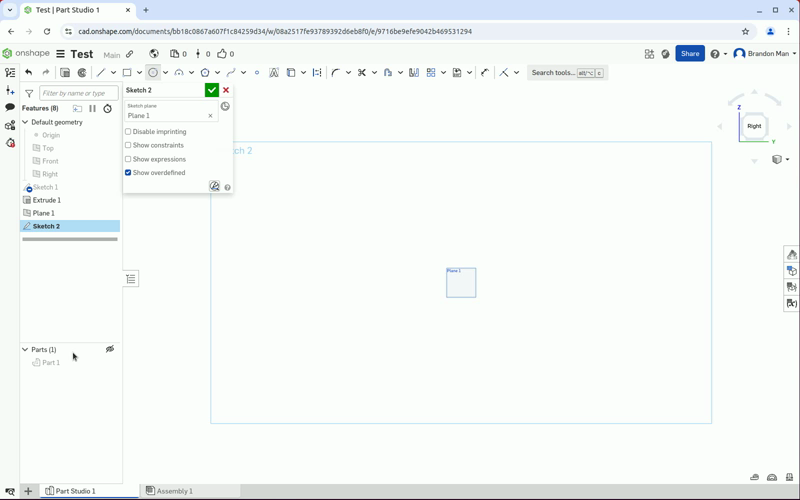
key_down(shift)
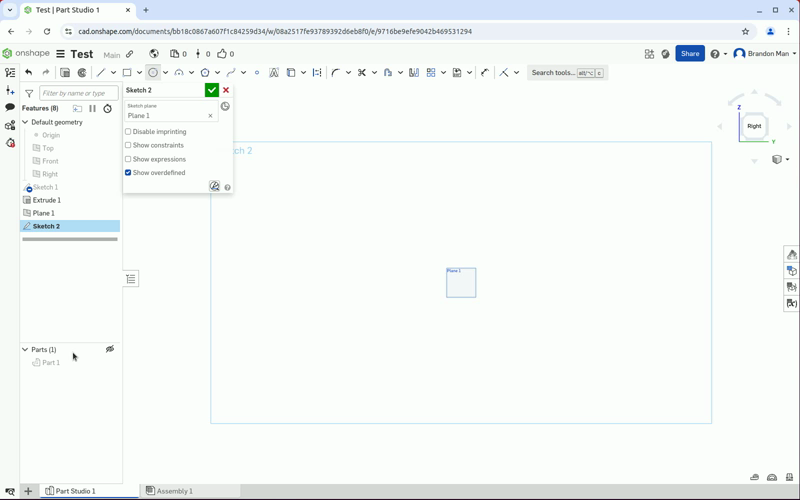
mouse_move(444, 264)
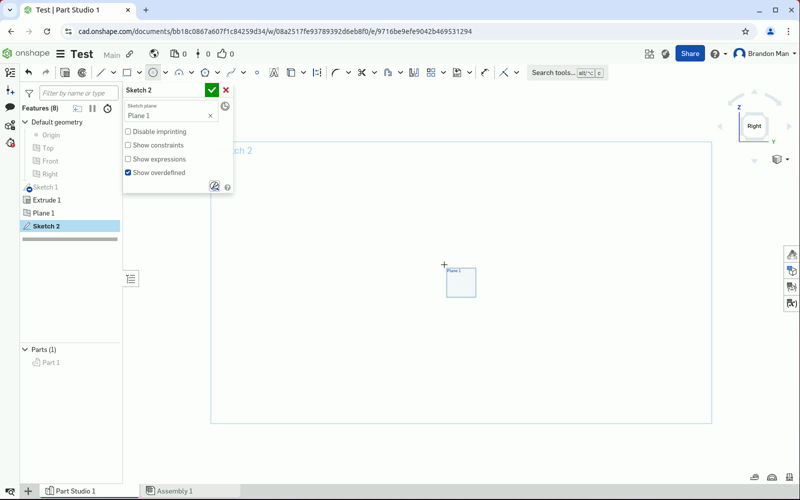
click(444, 264)
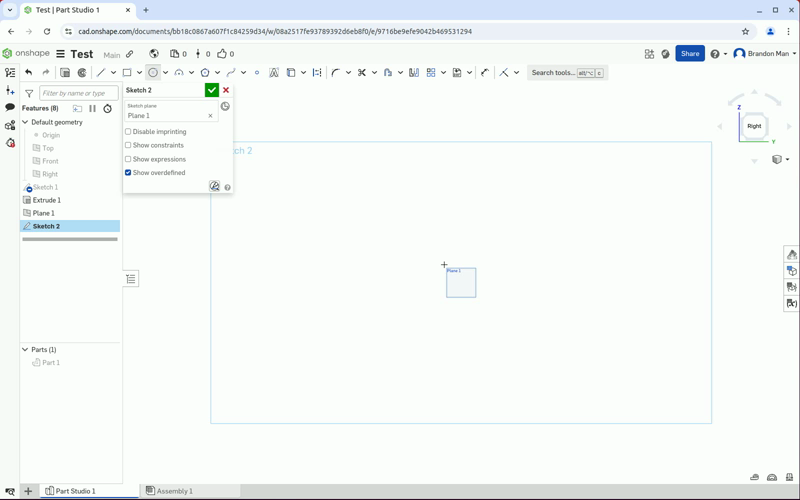
key_up(shift)
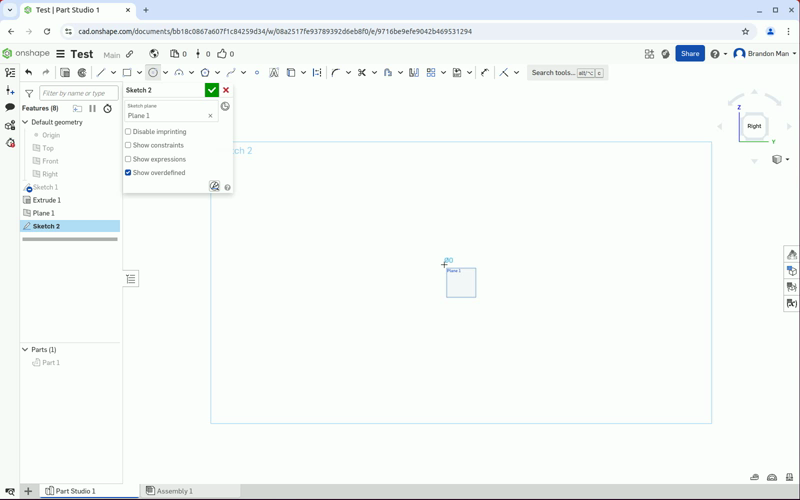
mouse_move(457, 264)
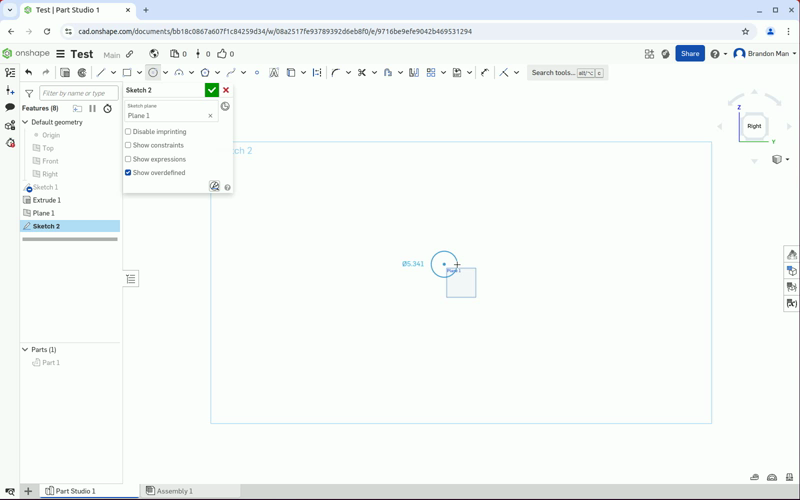
click(457, 264)
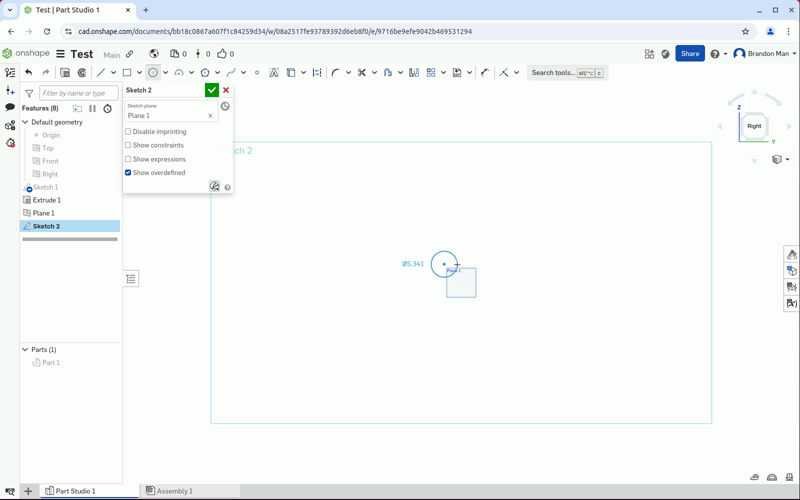
key(esc)
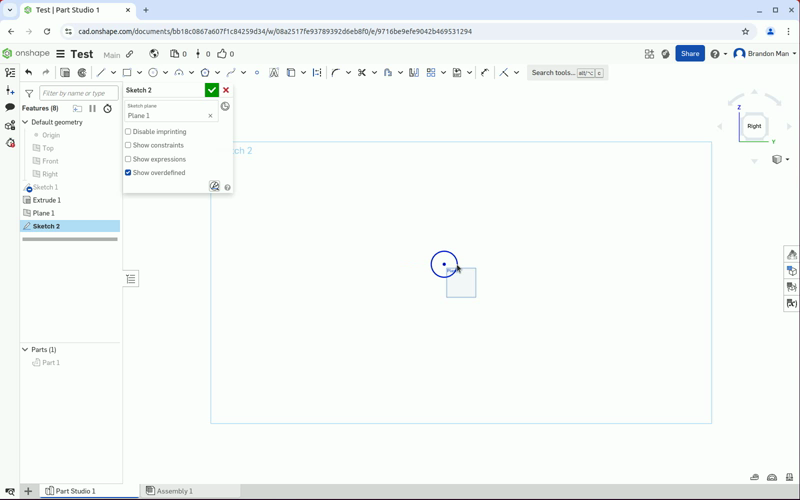
mouse_move(433, 259)
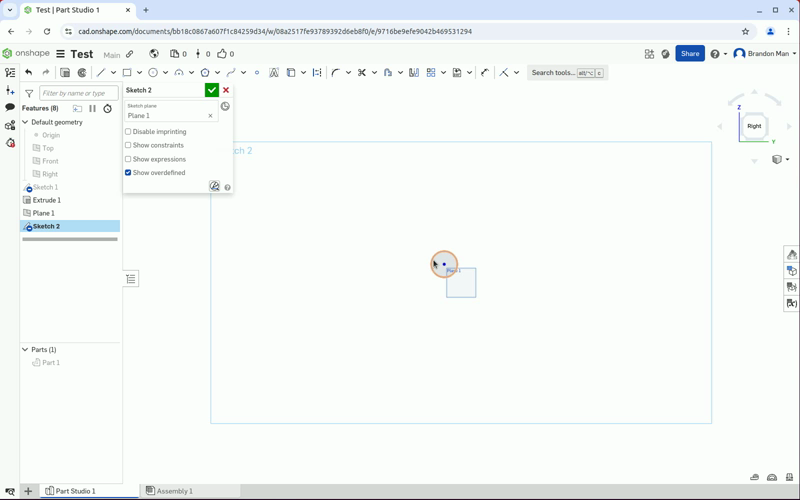
scroll(6)
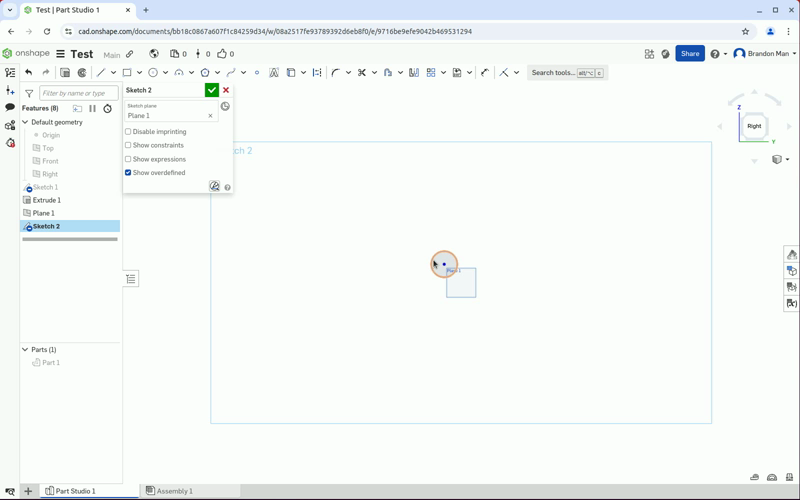
scroll(6)
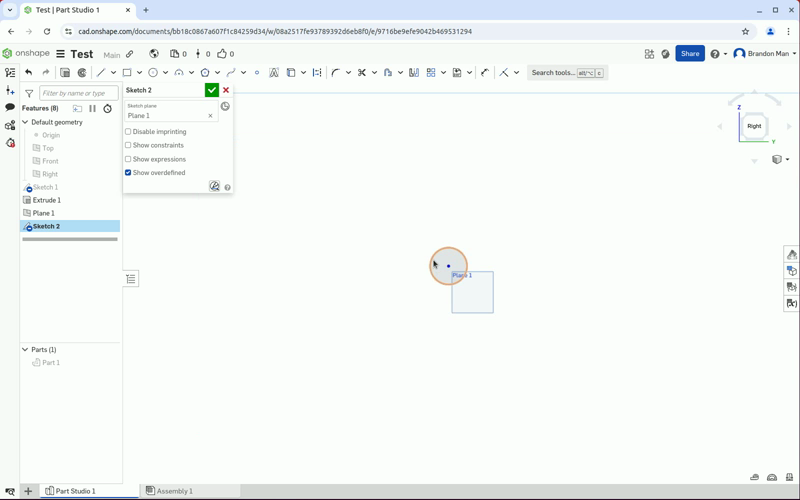
scroll(6)
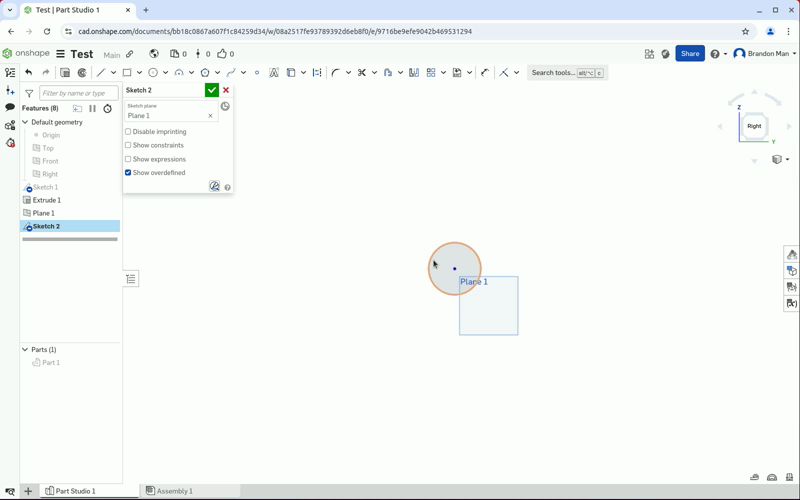
scroll(6)
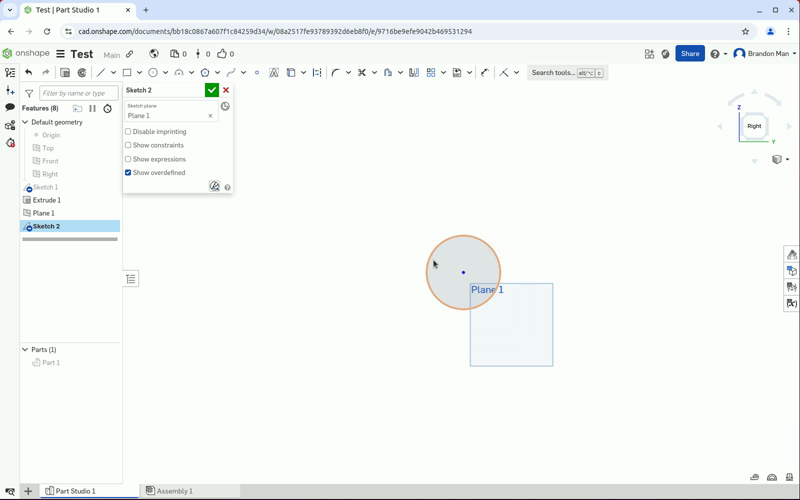
scroll(6)
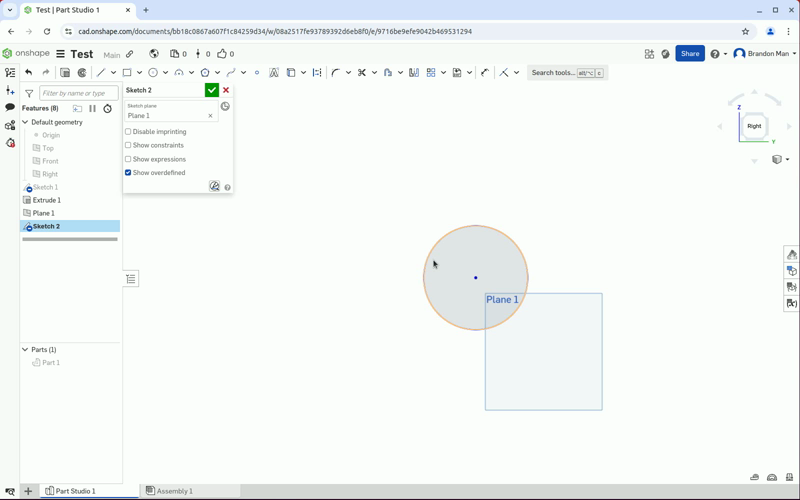
scroll(6)
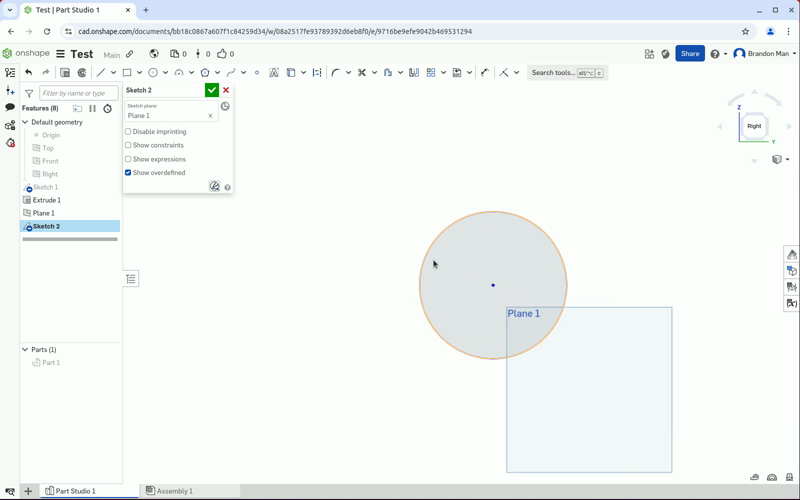
scroll(6)
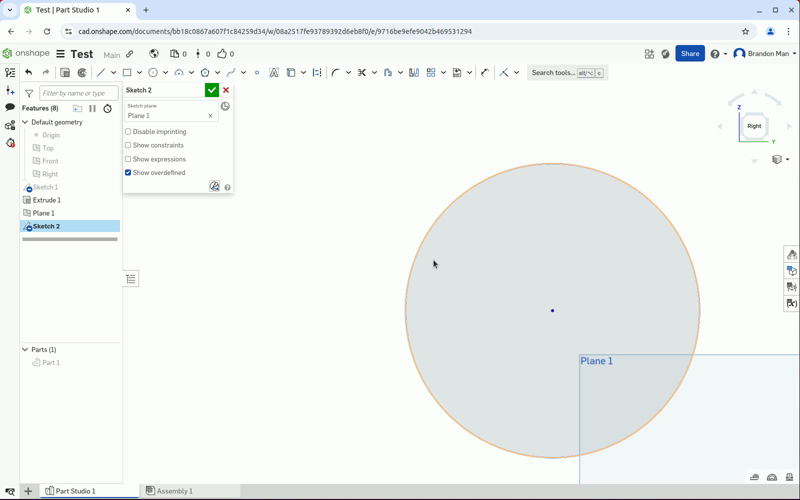
click(433, 259)
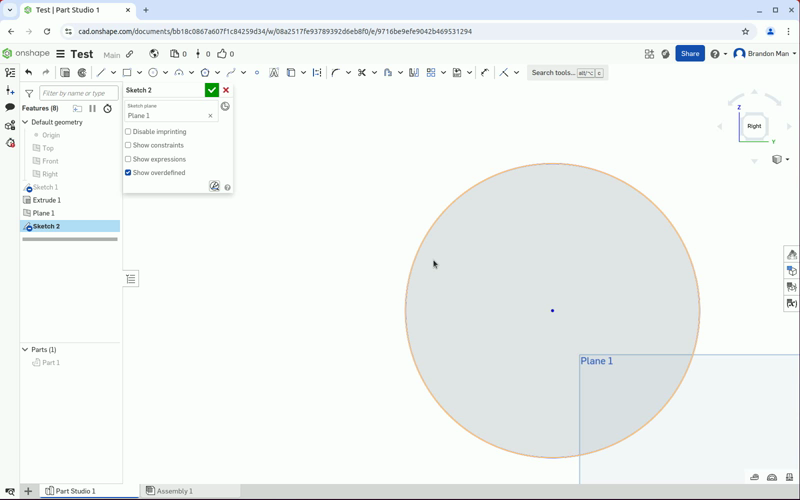
scroll(-6)
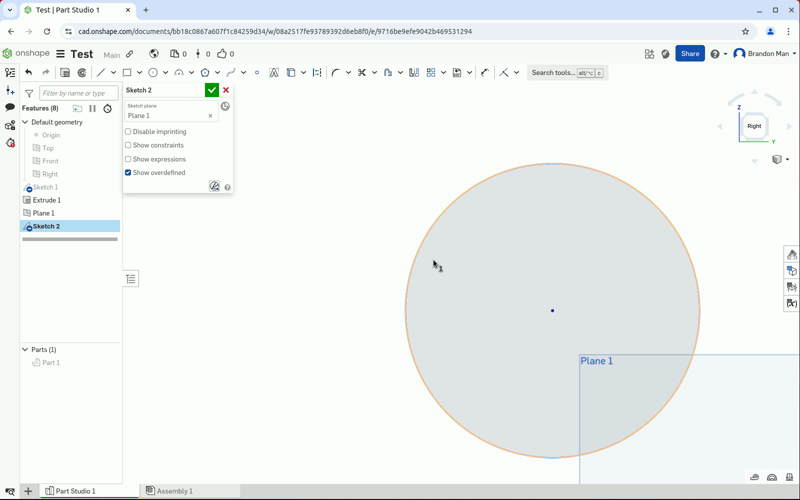
scroll(-6)
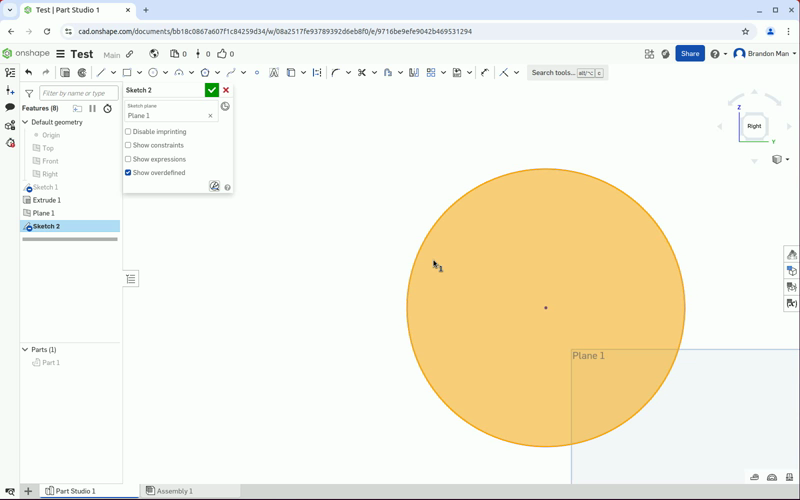
scroll(-6)
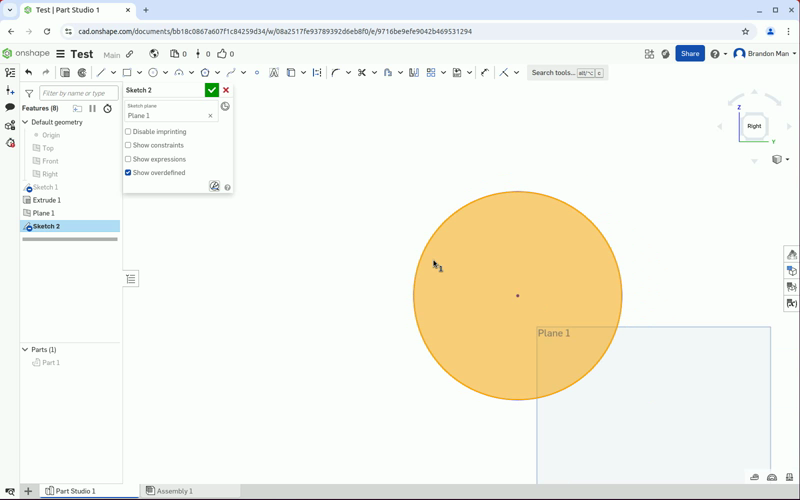
scroll(-6)
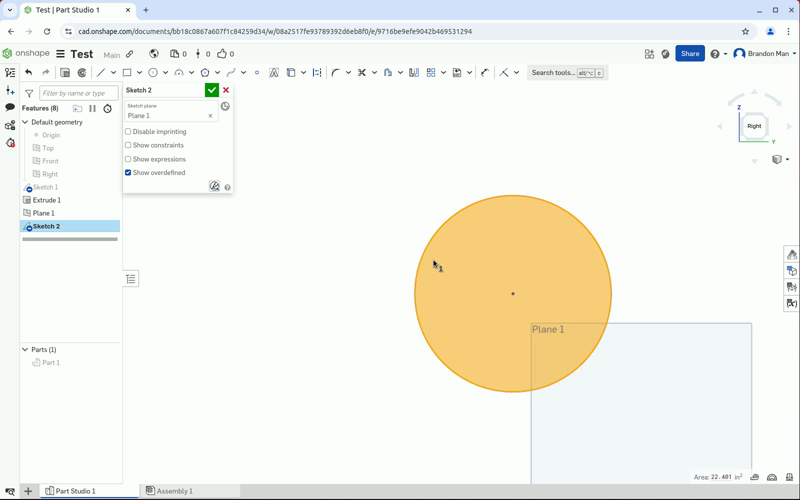
scroll(-6)
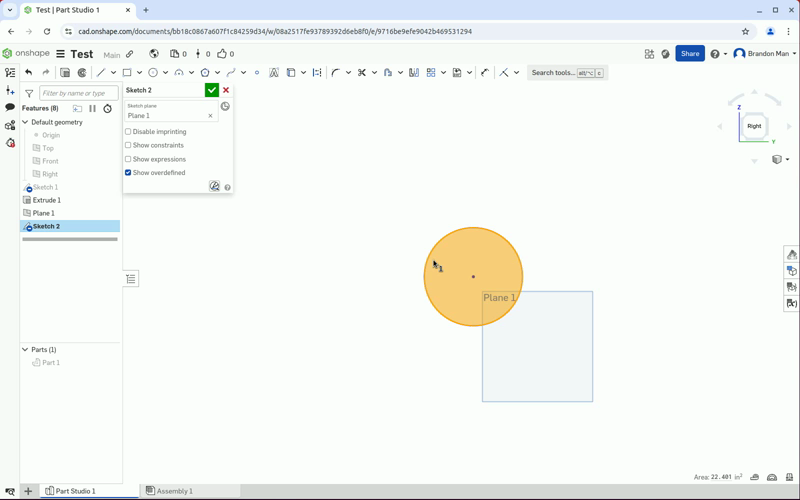
scroll(-6)
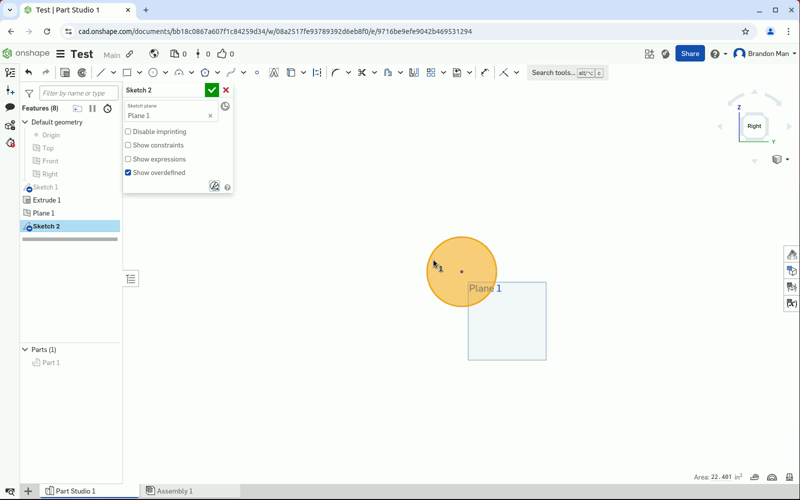
scroll(-6)
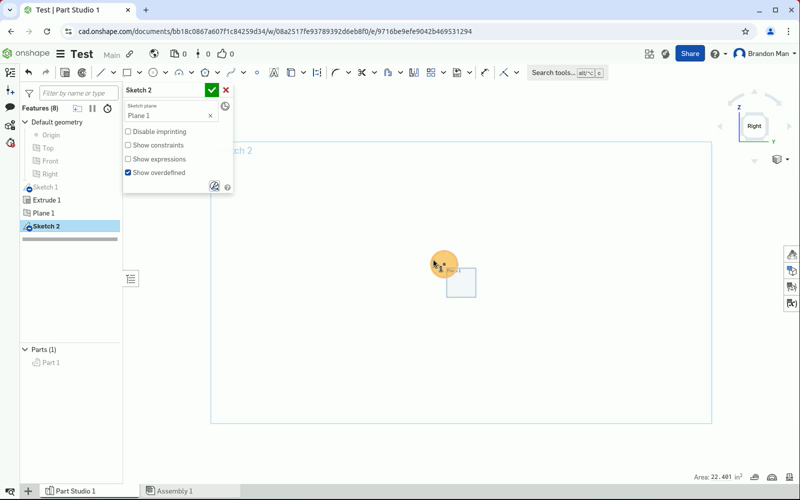
mouse_move(73, 352)
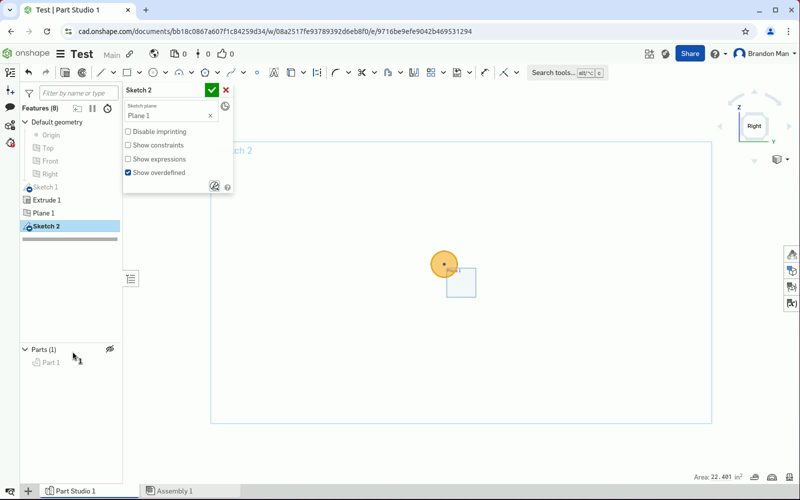
key(shift+y)
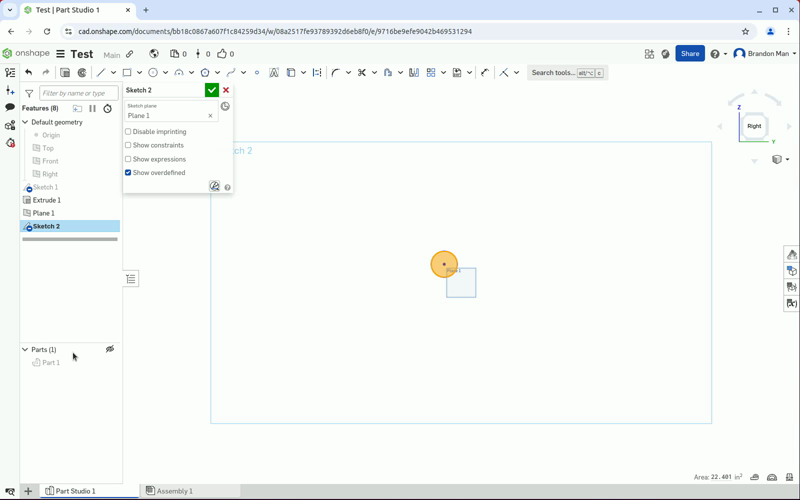
key(shift+e)
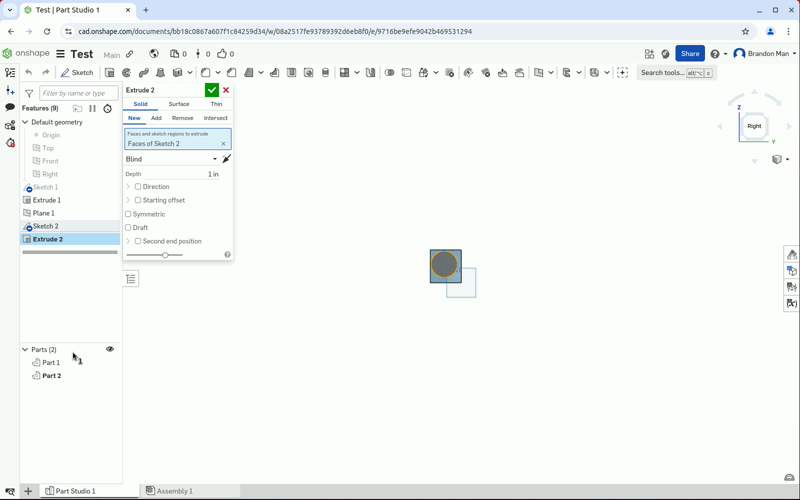
mouse_move(143, 106)
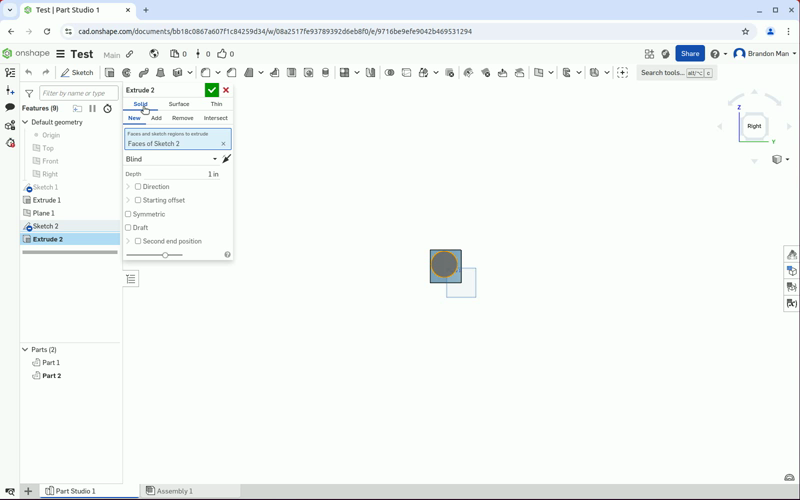
click(143, 106)
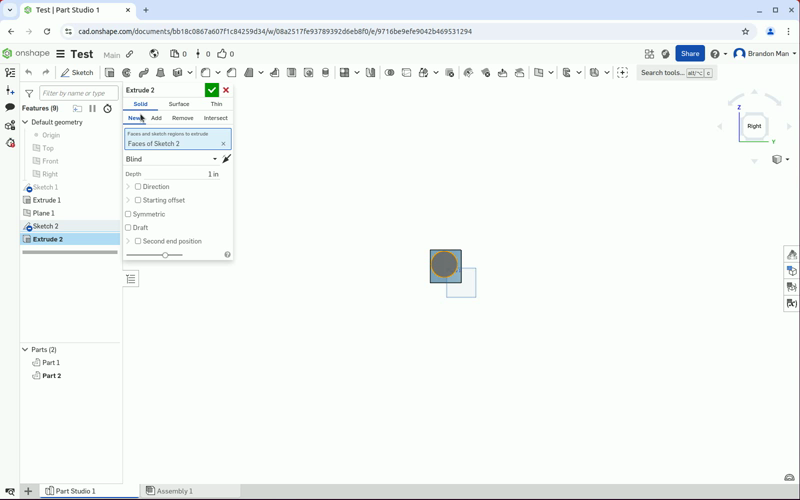
mouse_move(137, 120)
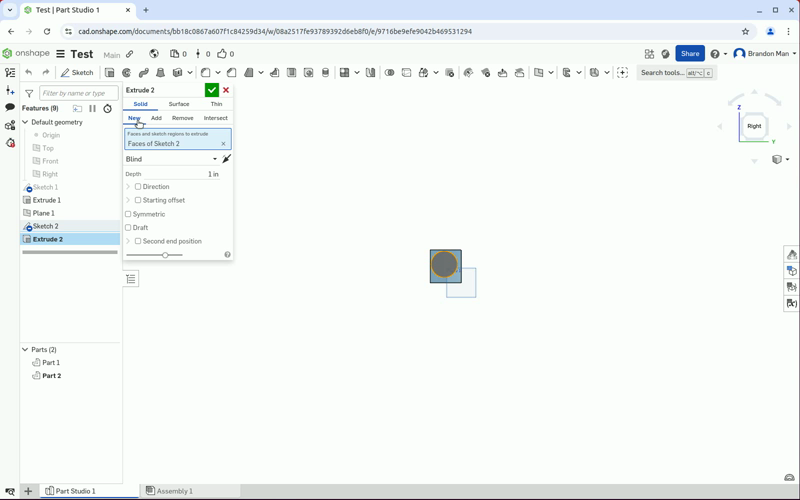
click(137, 120)
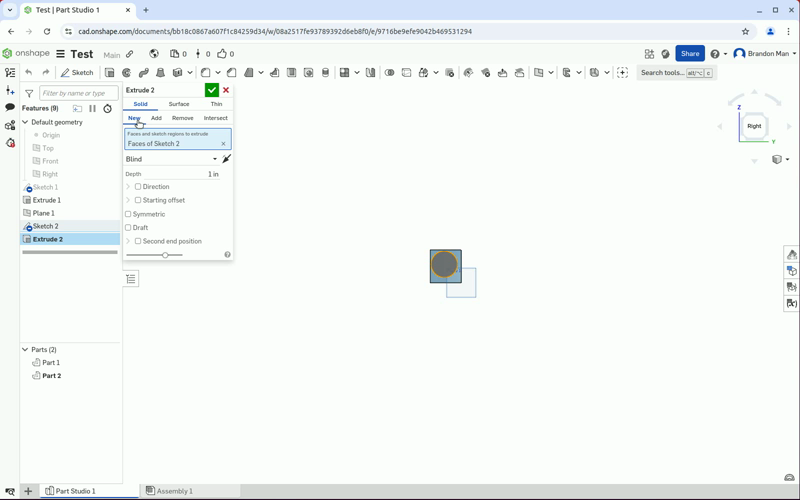
key(tab, 4)
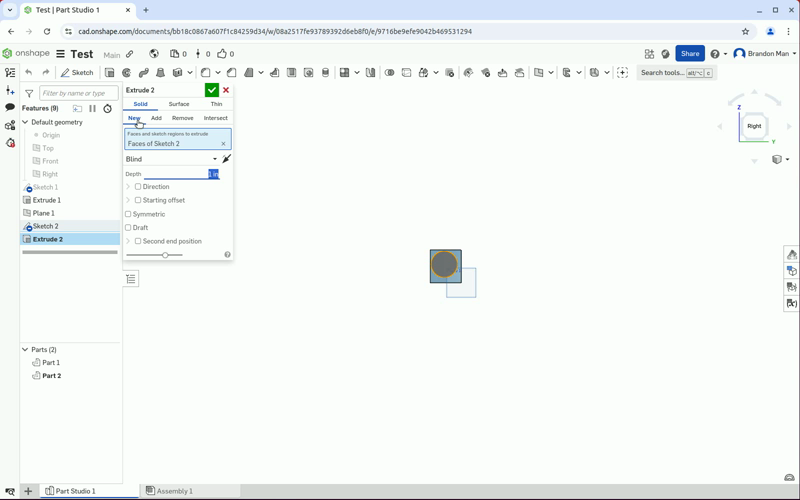
text(10.11)
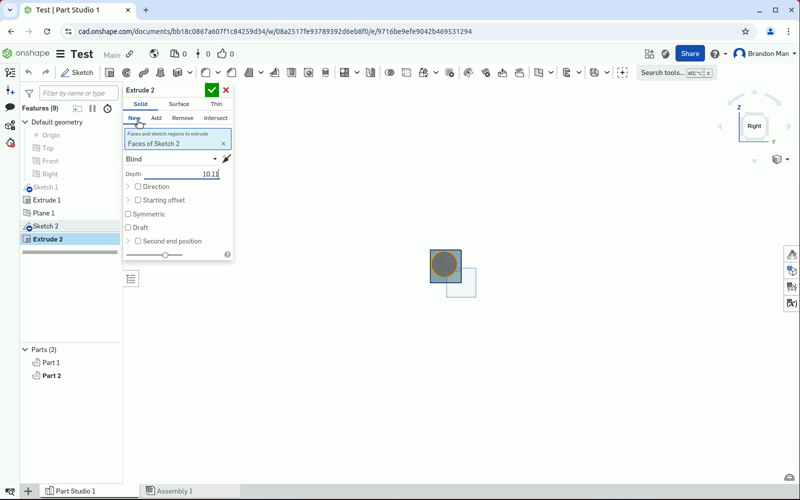
key(enter)
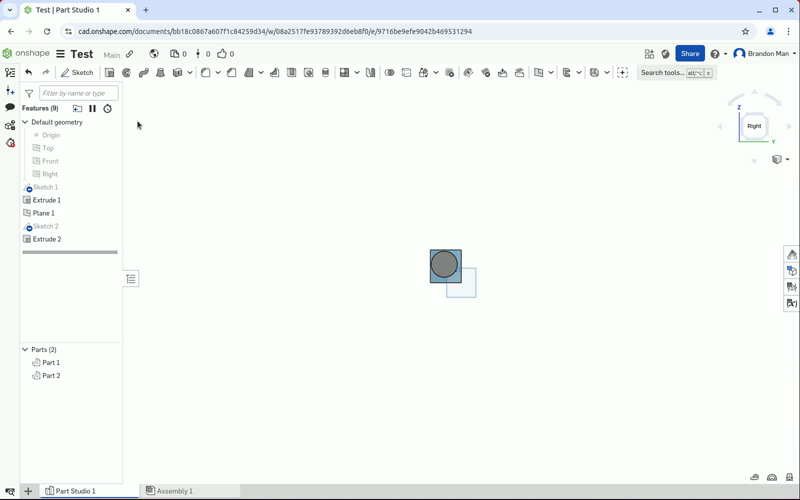
key(shift+h)
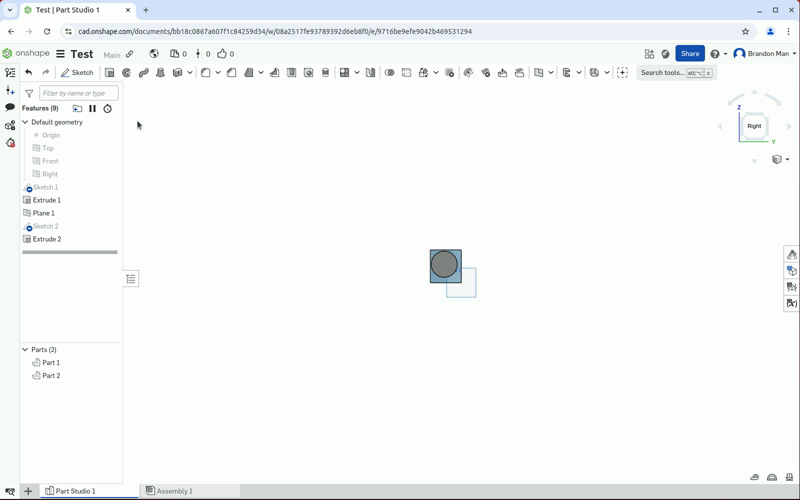
key(shift+h)
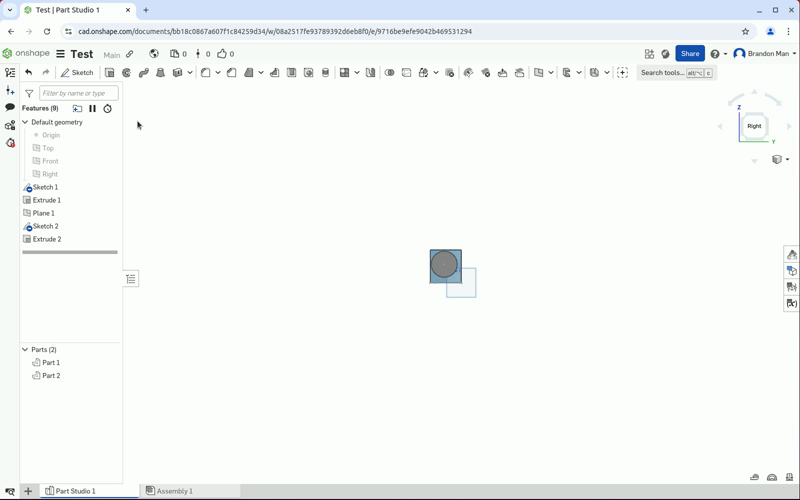
key(shift+7)
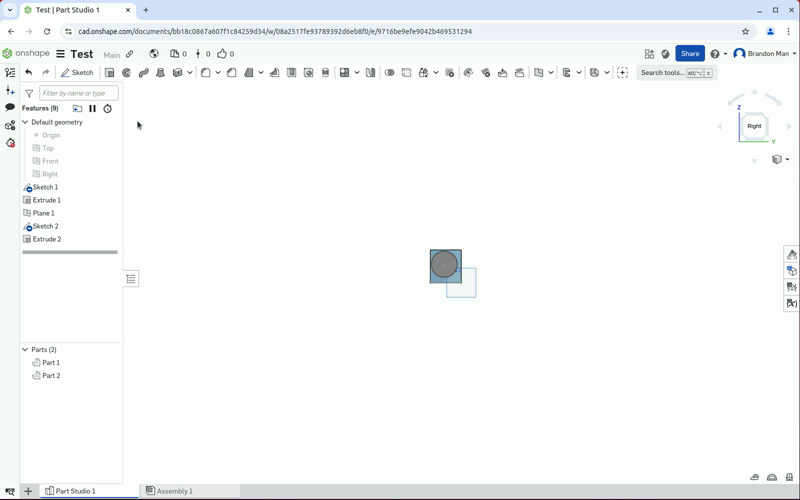
key(right, 2)
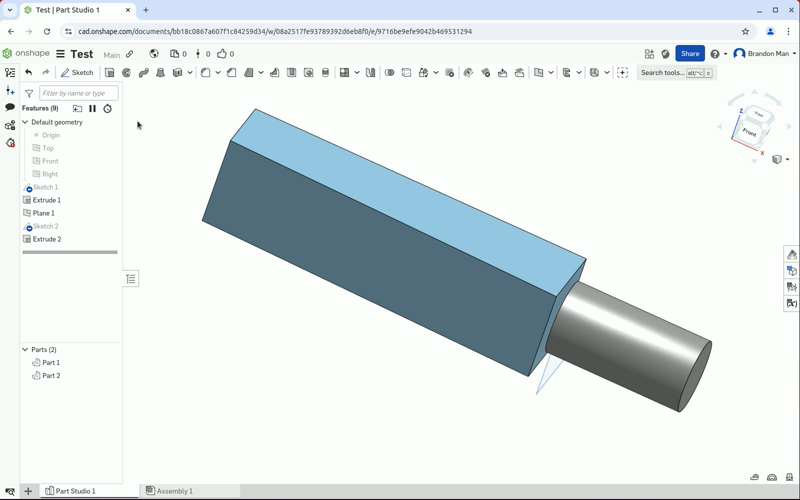
key(down, 2)
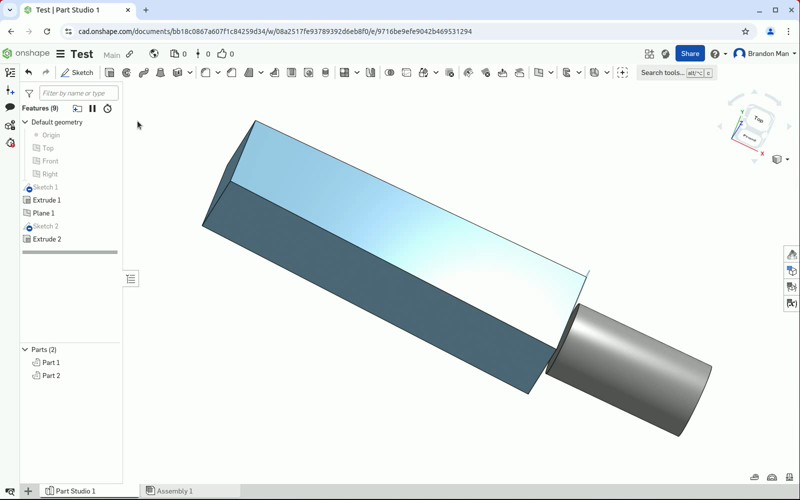
key(up, 2)
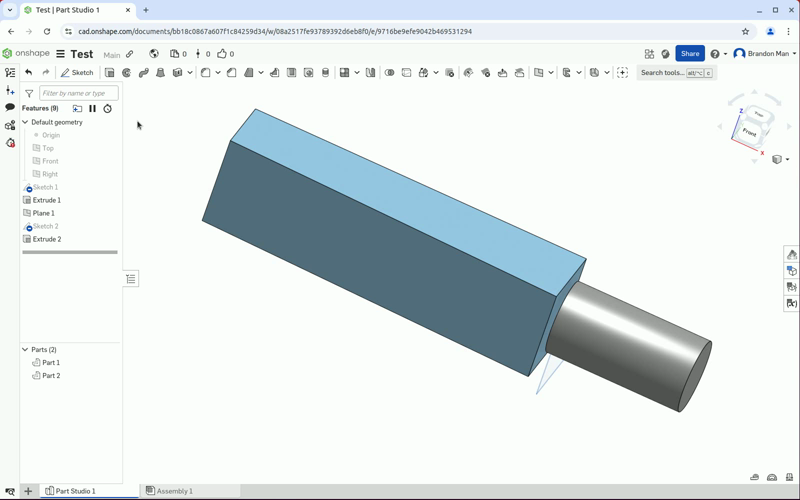
key(left, 2)
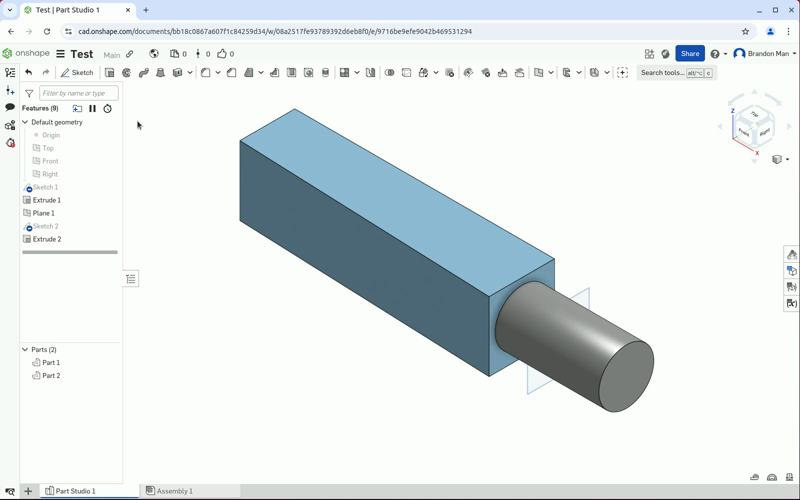
mouse_move(73, 189)
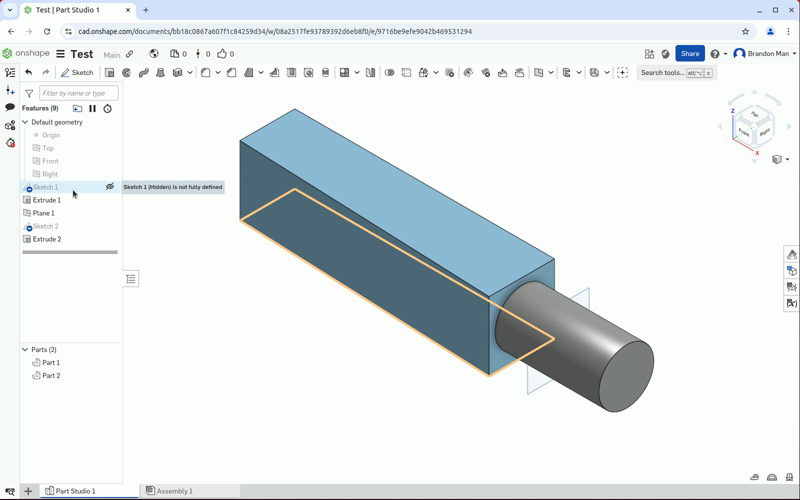
click(73, 189)